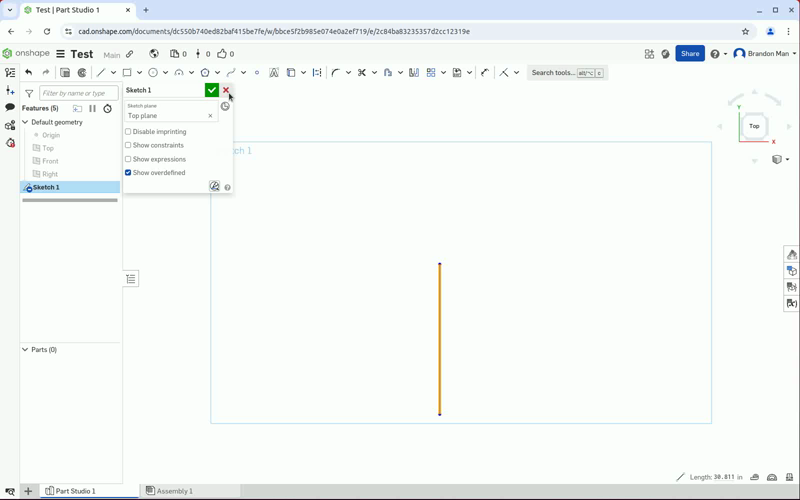
key(shift+h)
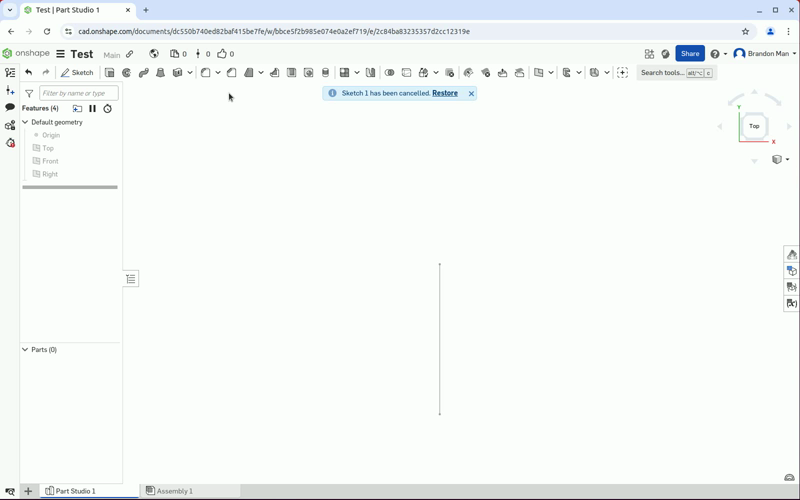
mouse_move(73, 352)
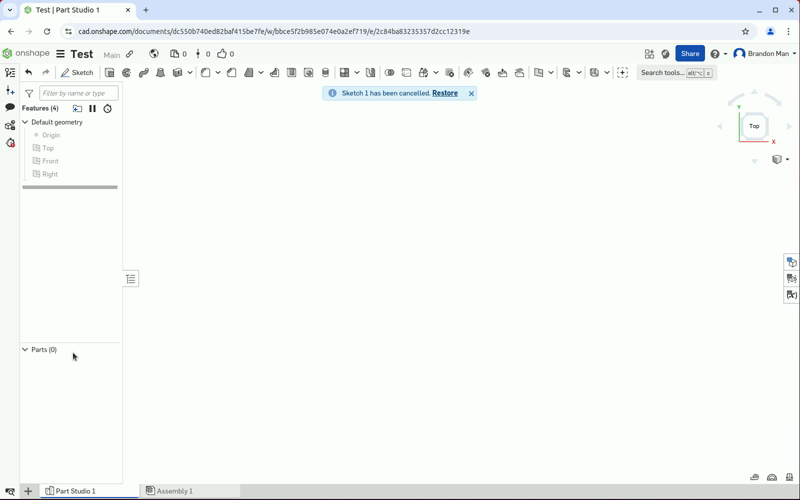
key(y)
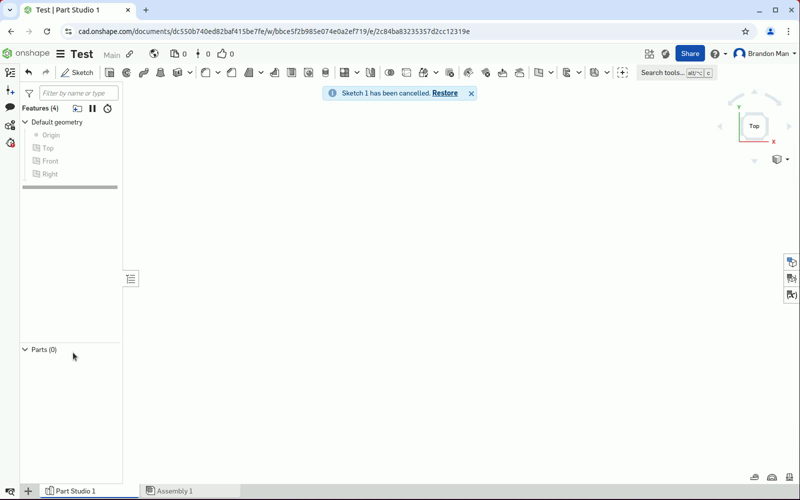
key(shift+p)
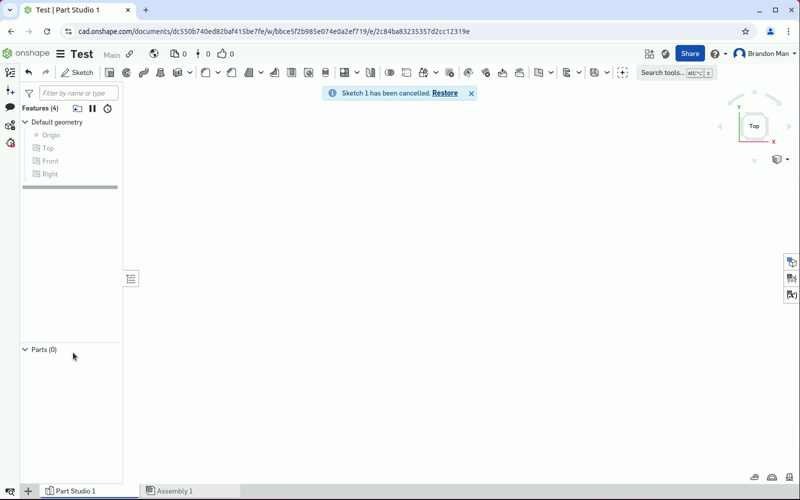
key(space)
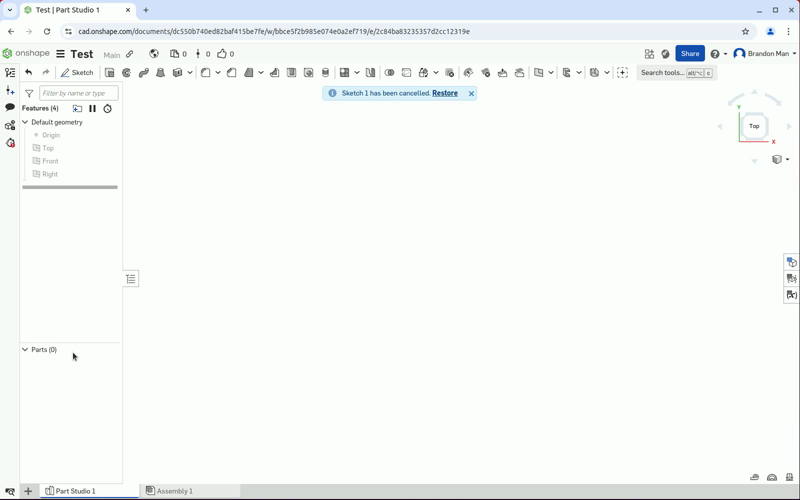
key_down(shift)
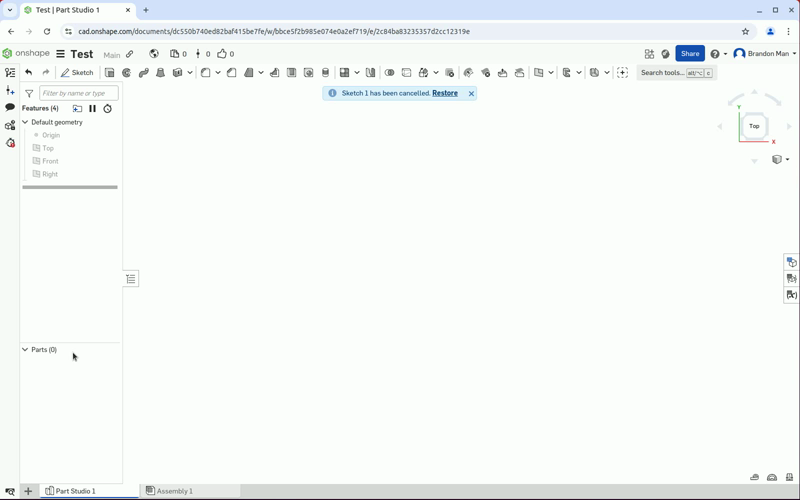
key(up)
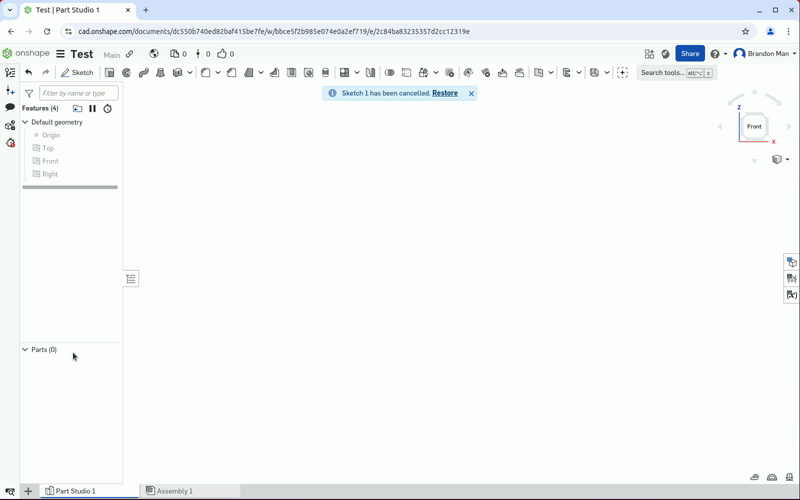
key_up(shift)
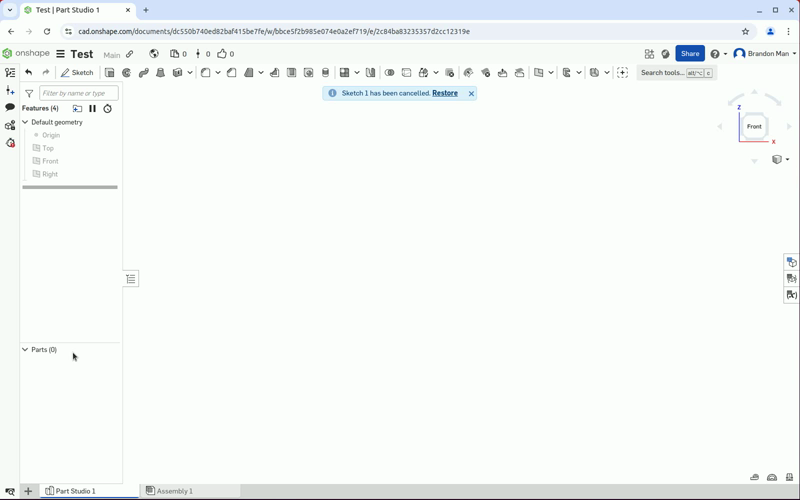
mouse_move(73, 352)
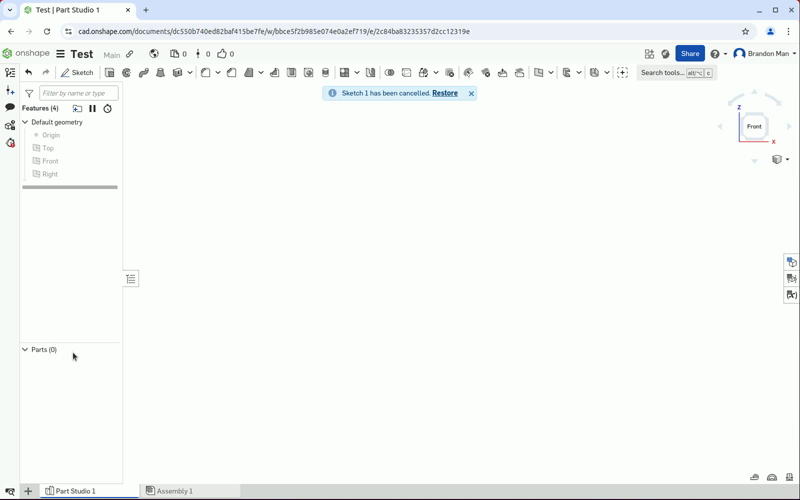
key(shift+y)
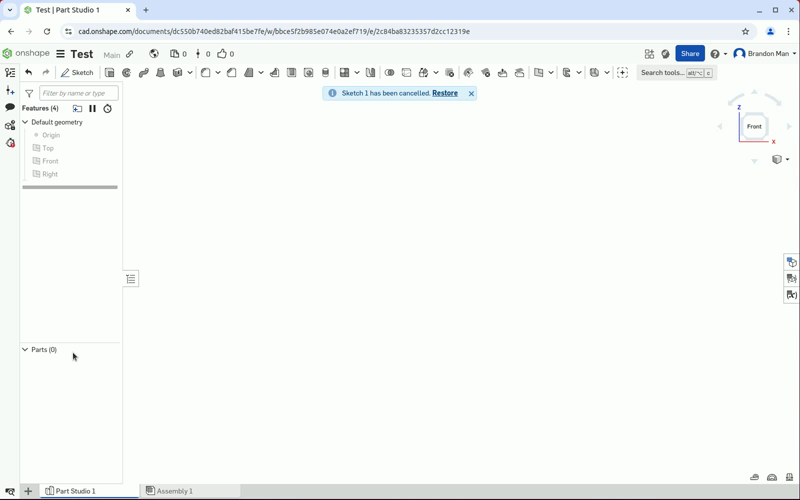
key(shift+s)
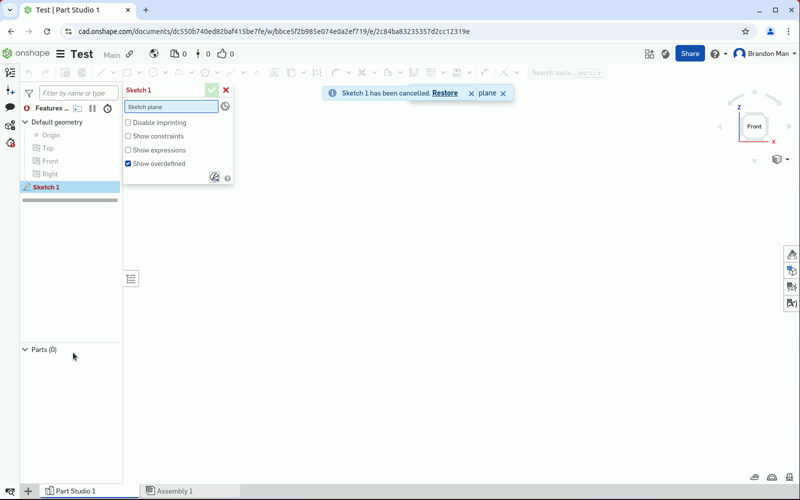
mouse_move(73, 163)
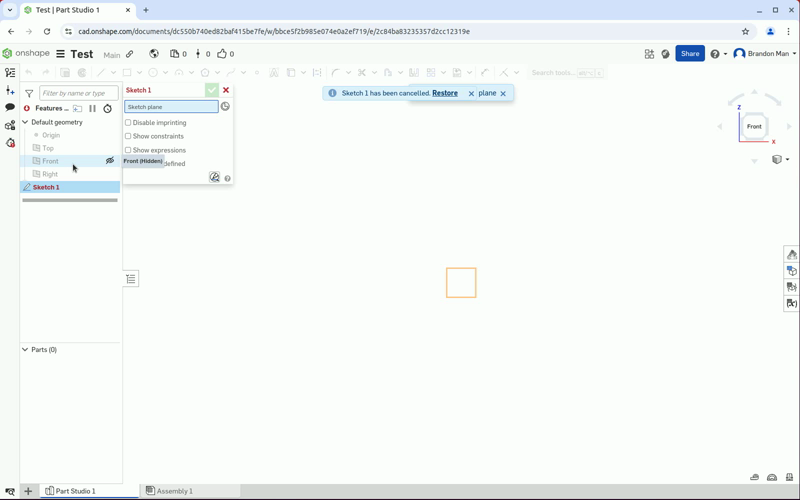
click(73, 163)
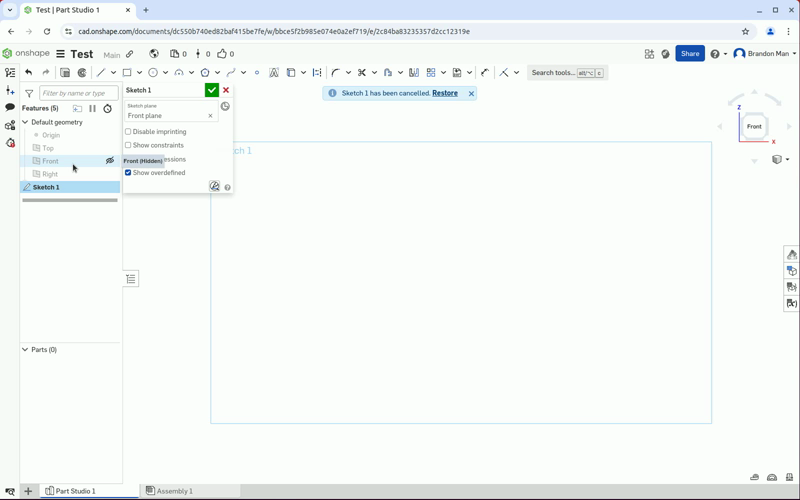
mouse_move(73, 352)
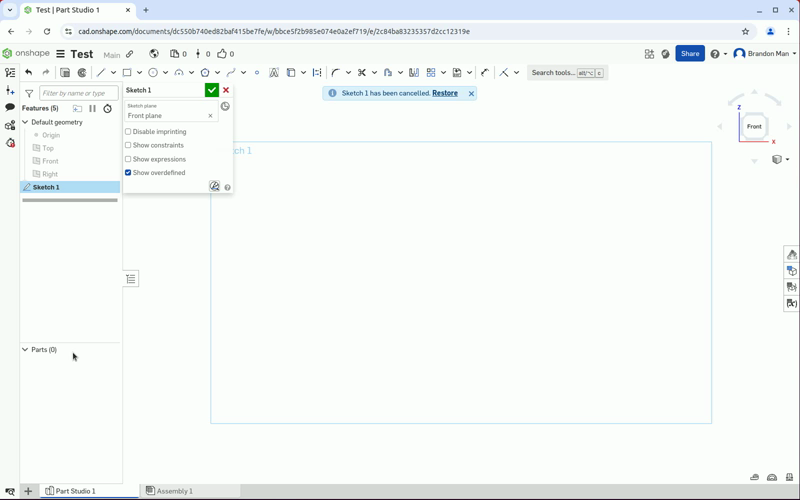
key(y)
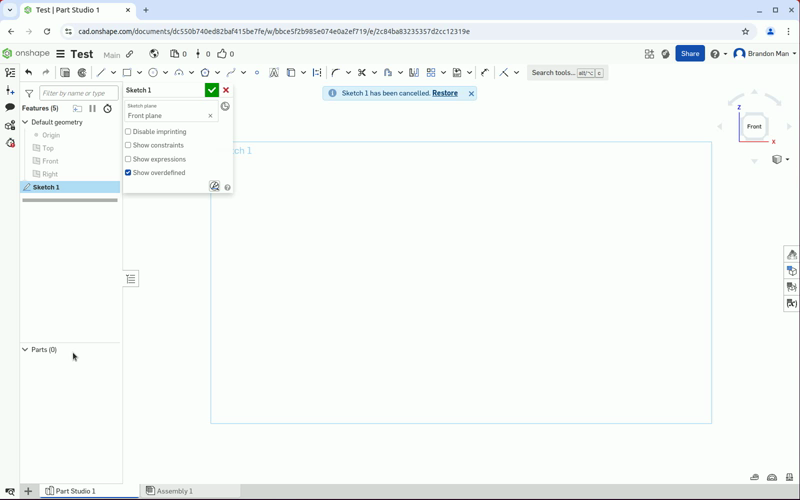
key(l)
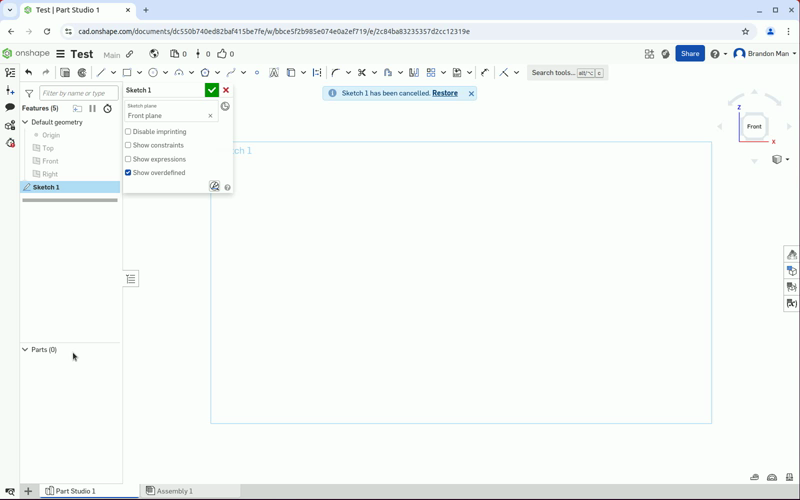
key_down(shift)
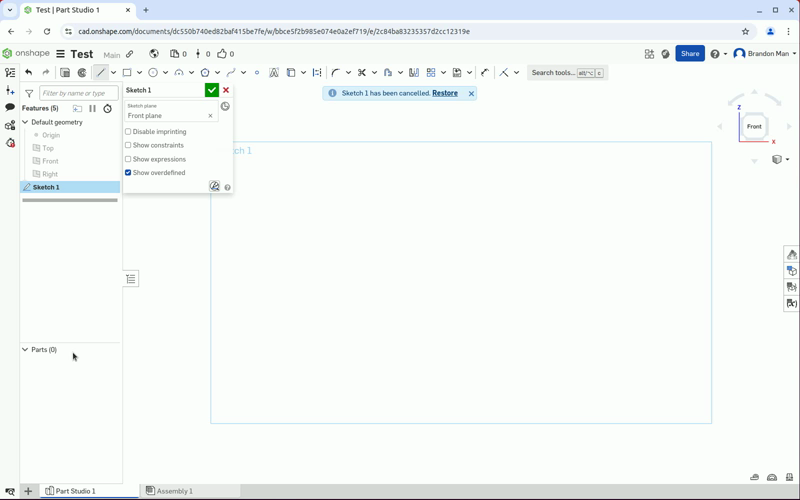
mouse_move(438, 395)
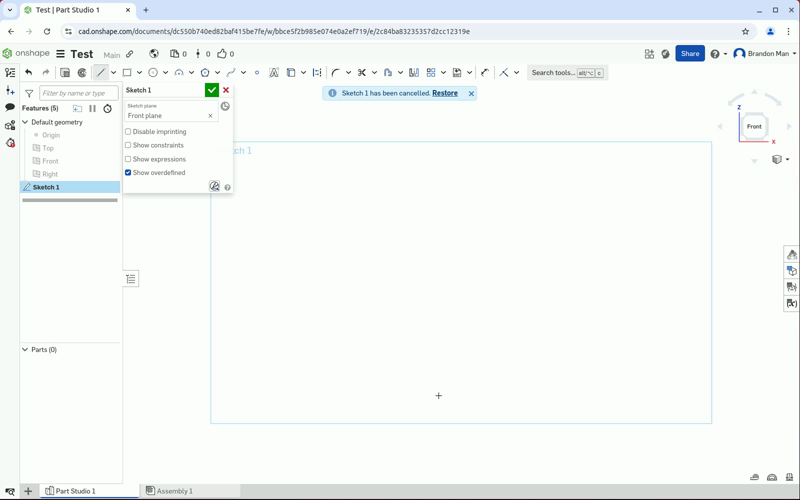
click(438, 395)
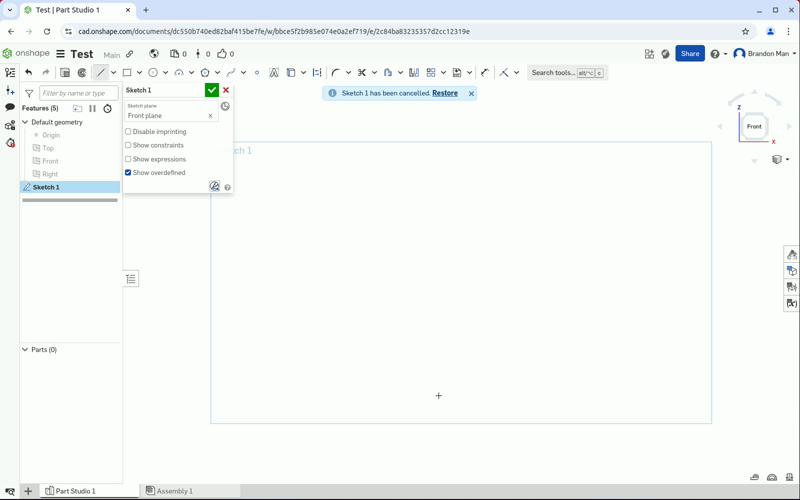
key_up(shift)
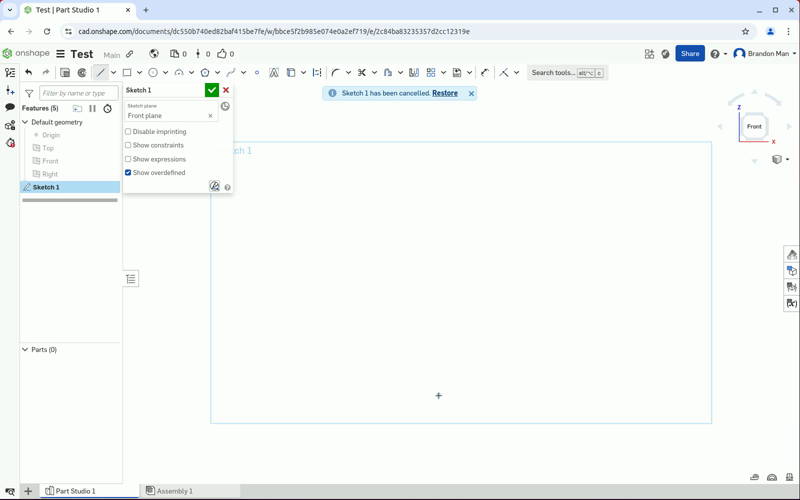
key_down(shift)
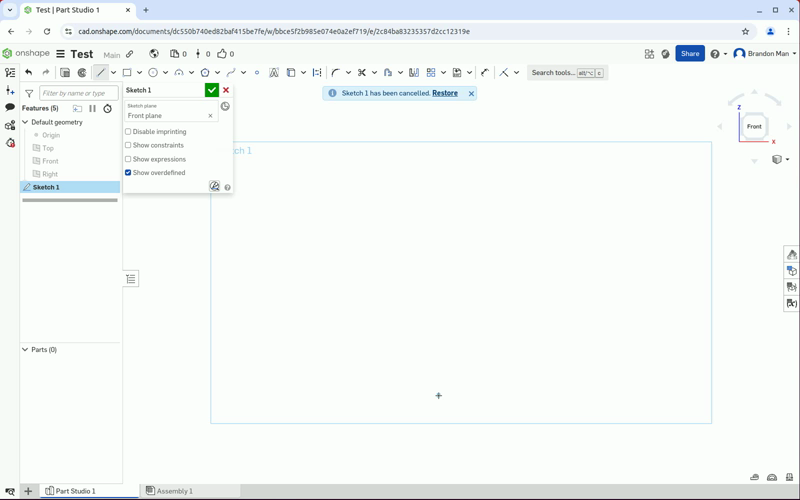
mouse_move(468, 395)
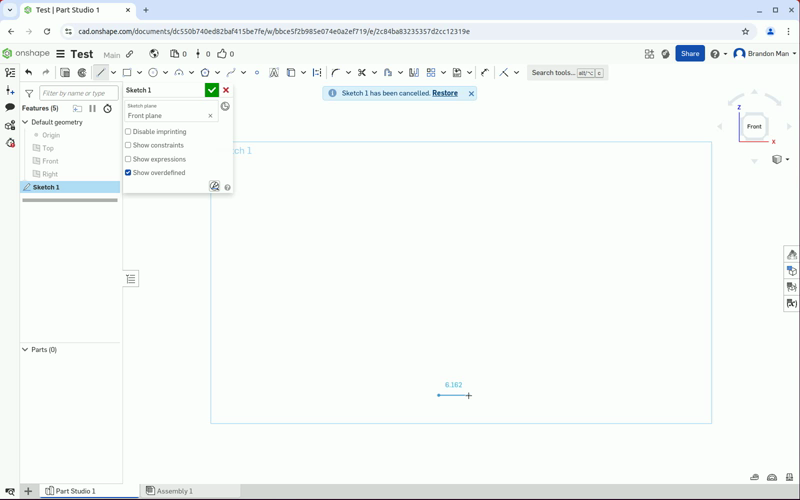
mouse_move(483, 395)
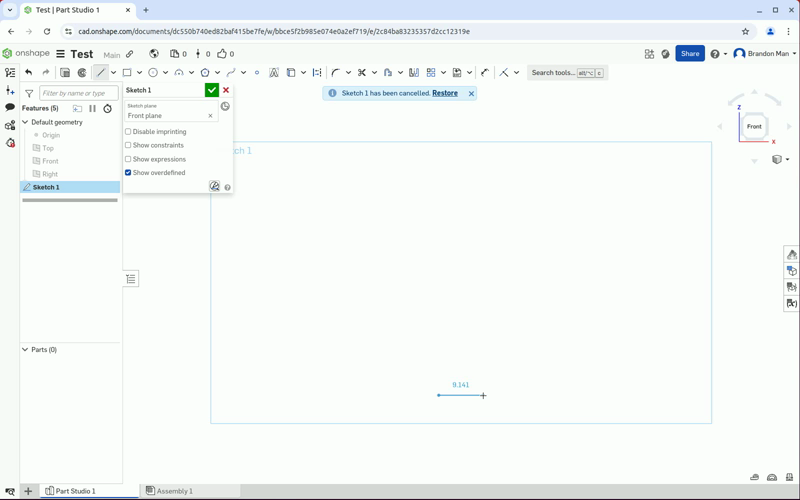
click(483, 395)
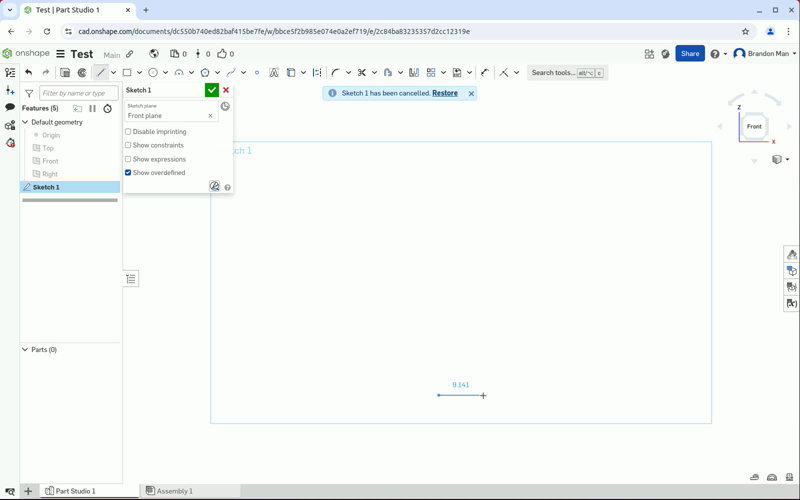
key_up(shift)
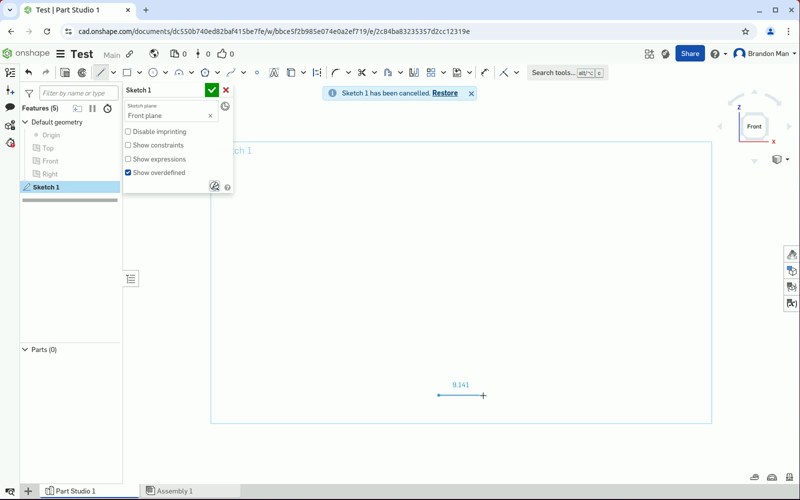
key_down(shift)
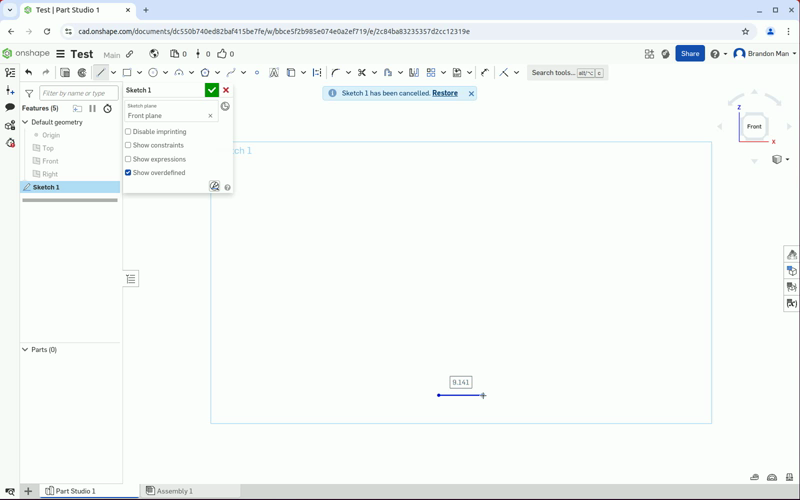
mouse_move(483, 171)
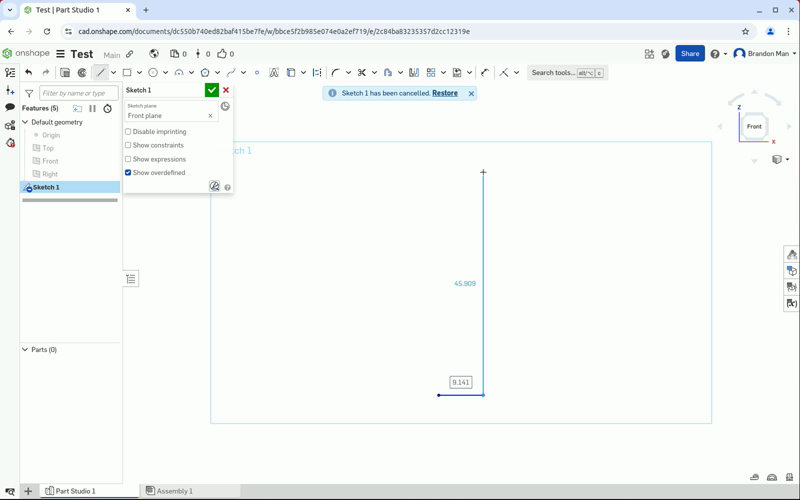
click(483, 171)
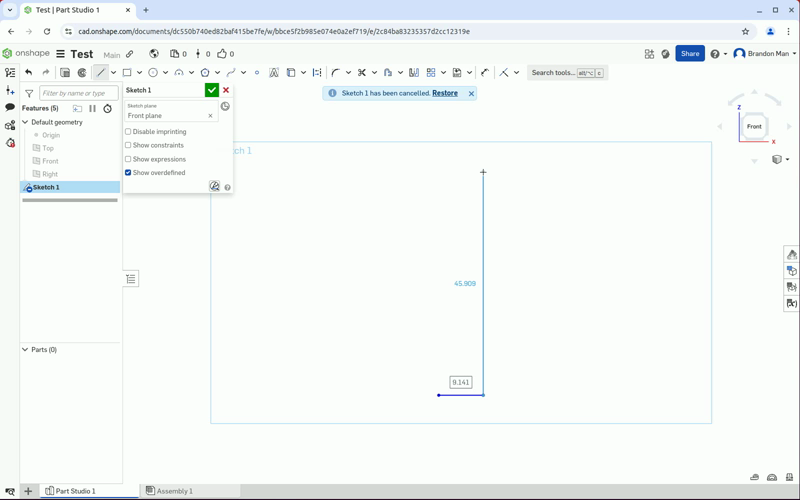
key_up(shift)
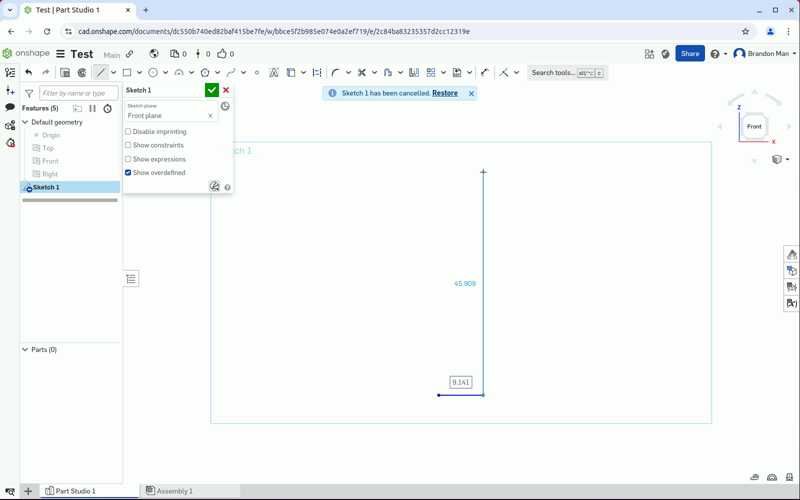
key_down(shift)
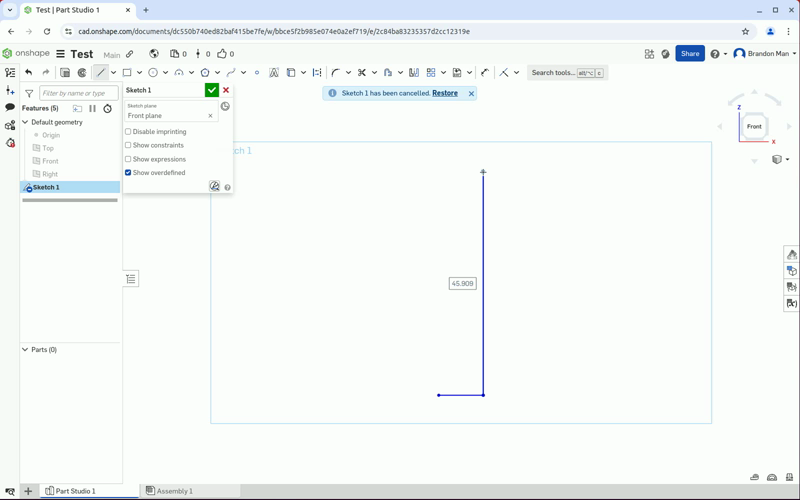
mouse_move(513, 171)
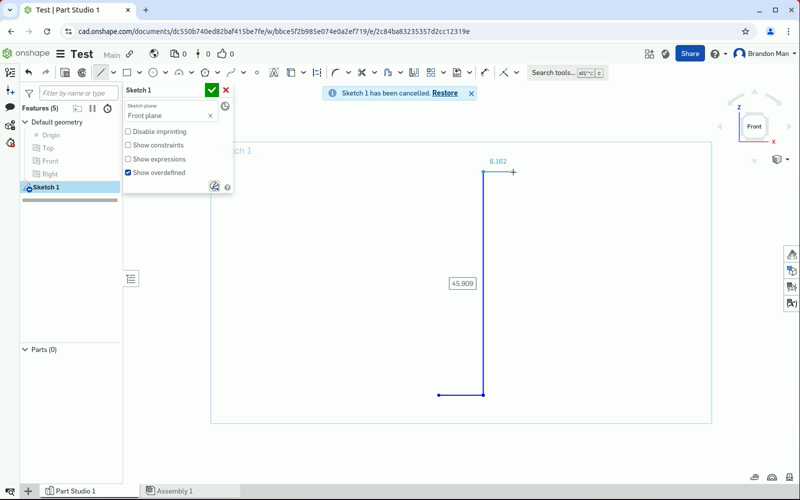
mouse_move(438, 171)
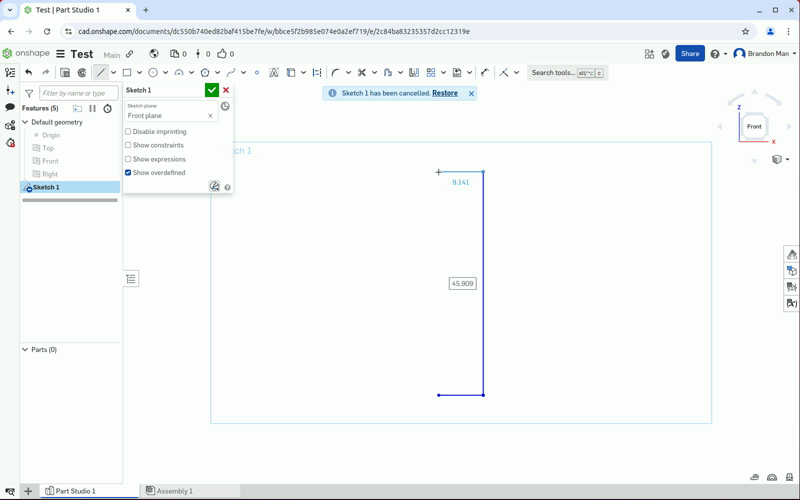
click(438, 171)
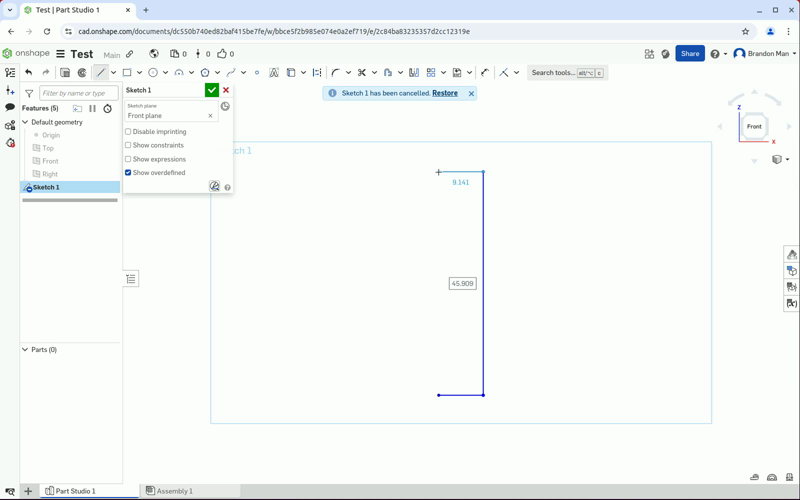
key_up(shift)
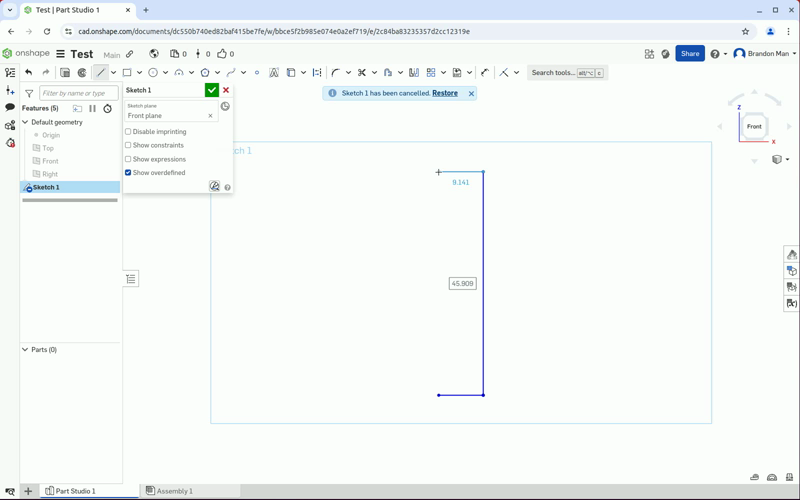
key_down(shift)
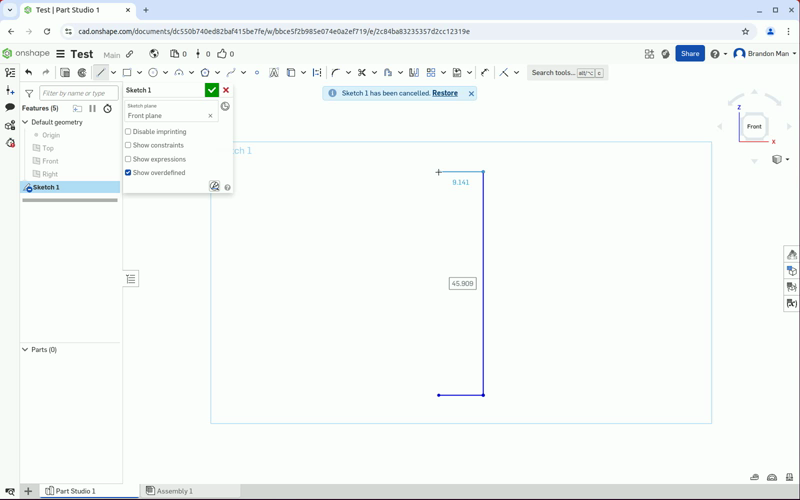
mouse_move(438, 395)
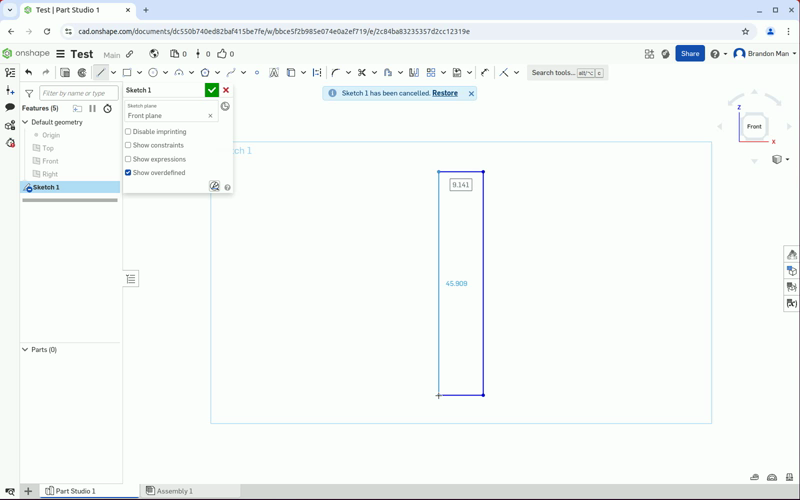
key_up(shift)
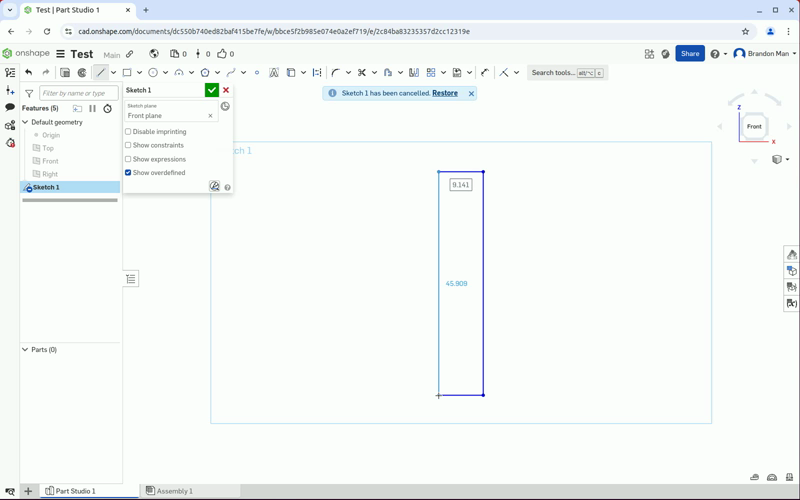
click(438, 395)
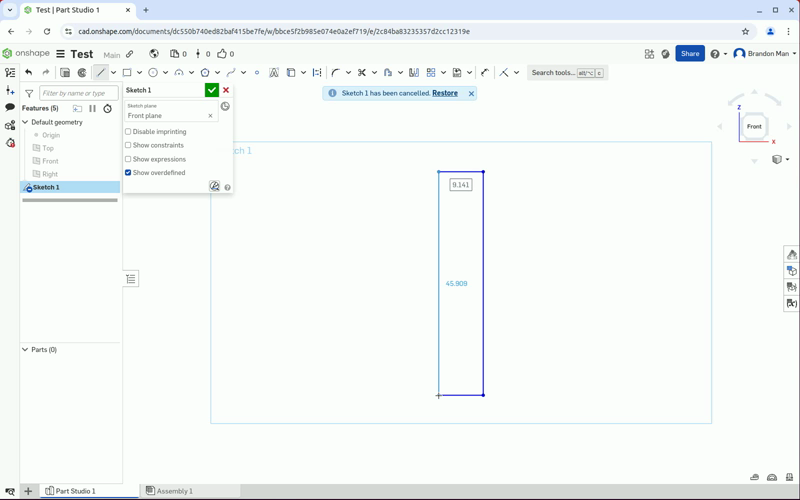
key(esc)
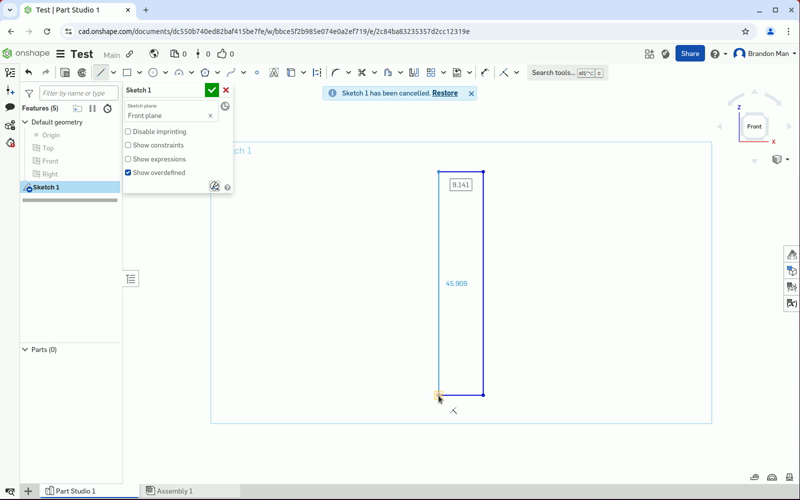
mouse_move(459, 299)
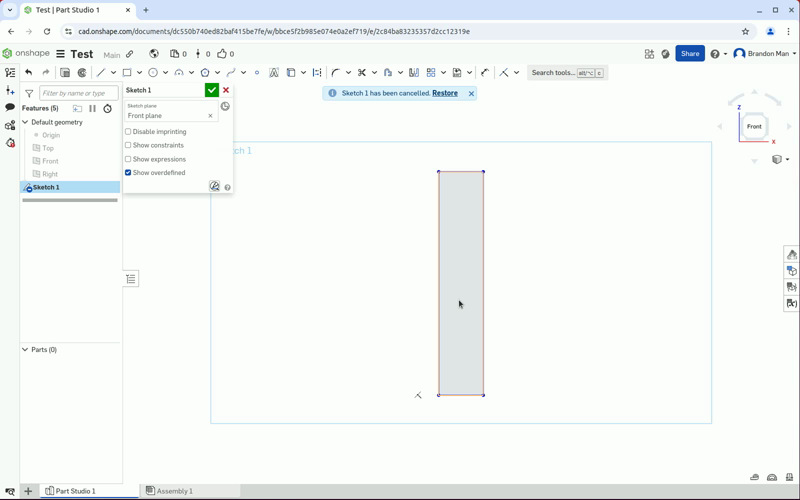
click(459, 299)
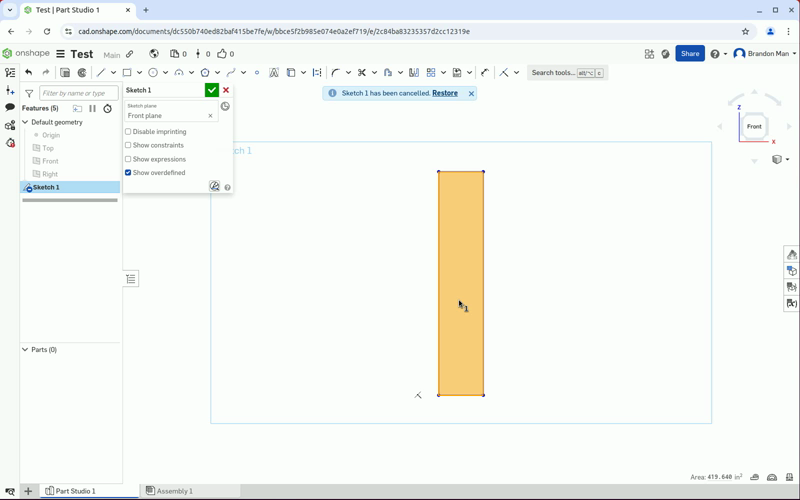
mouse_move(73, 352)
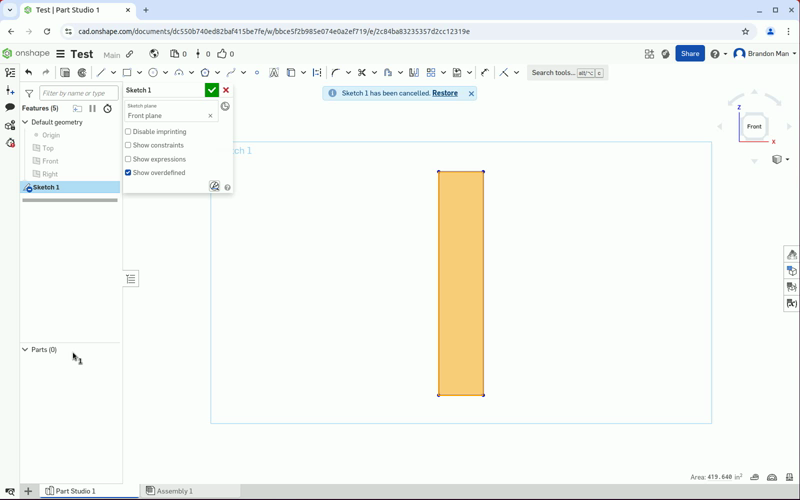
key(shift+y)
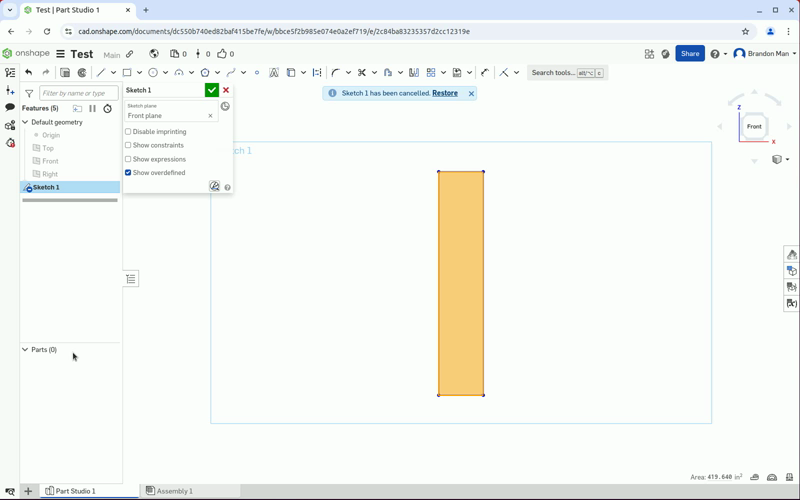
key(shift+e)
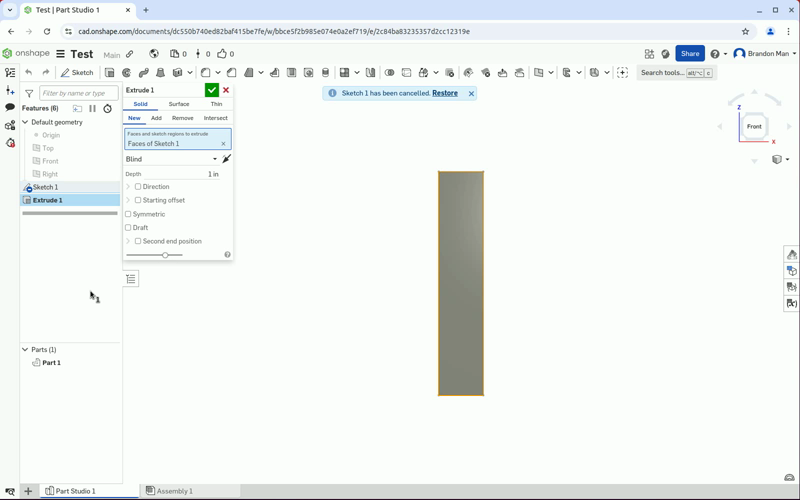
mouse_move(143, 106)
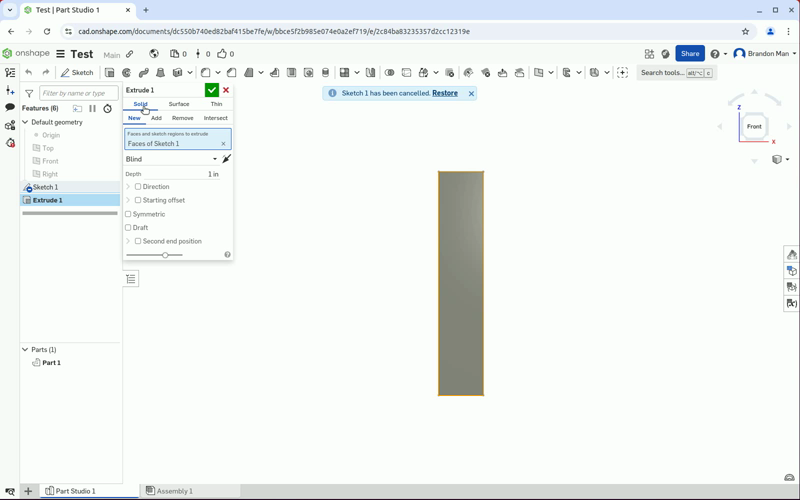
click(143, 106)
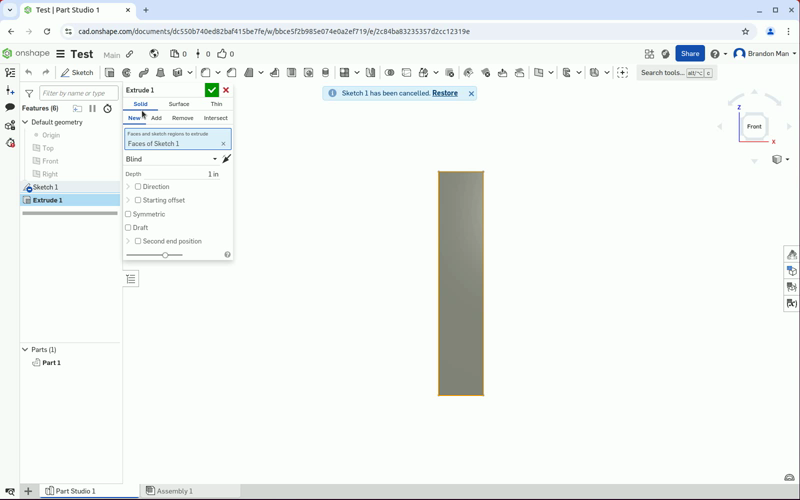
mouse_move(137, 120)
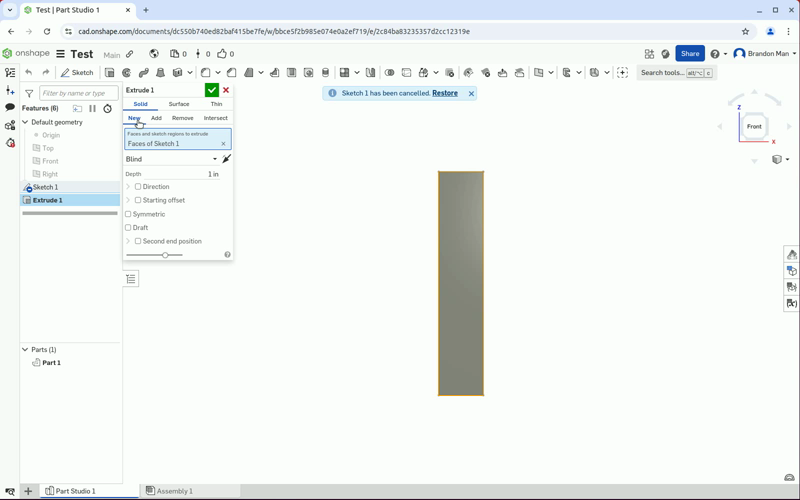
click(137, 120)
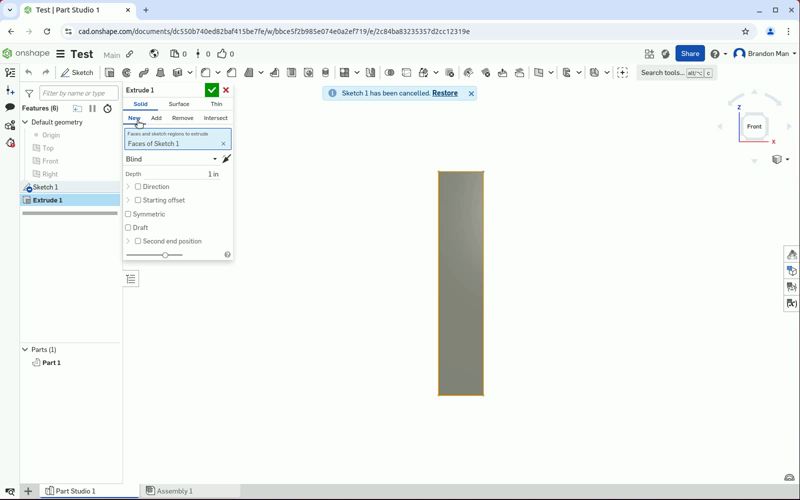
key(tab, 4)
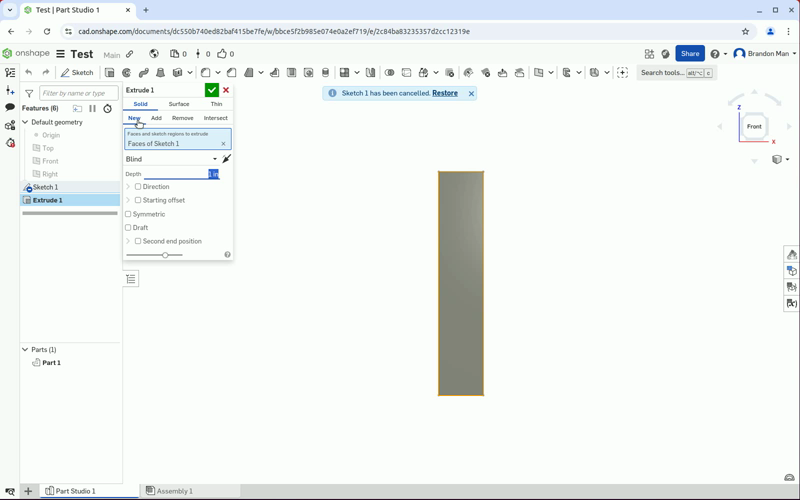
text(2.408)
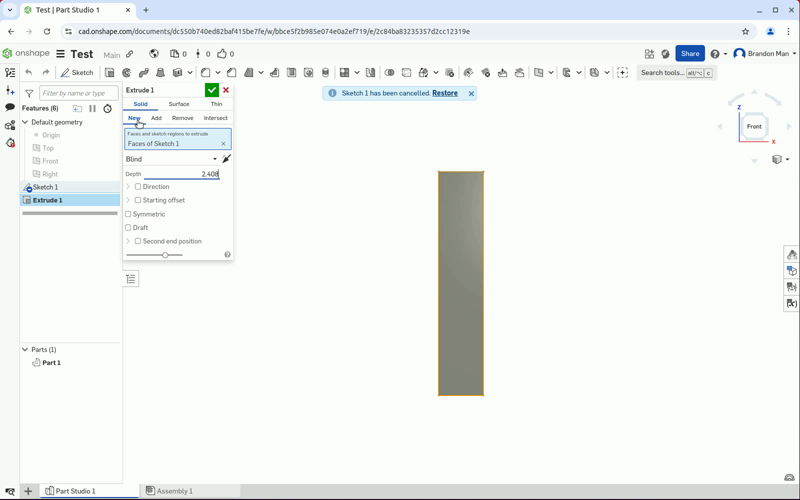
key(tab, 3)
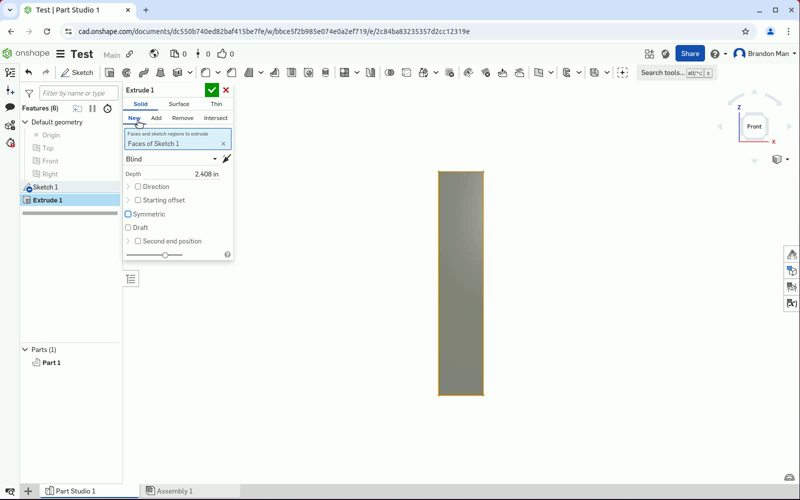
key(space)
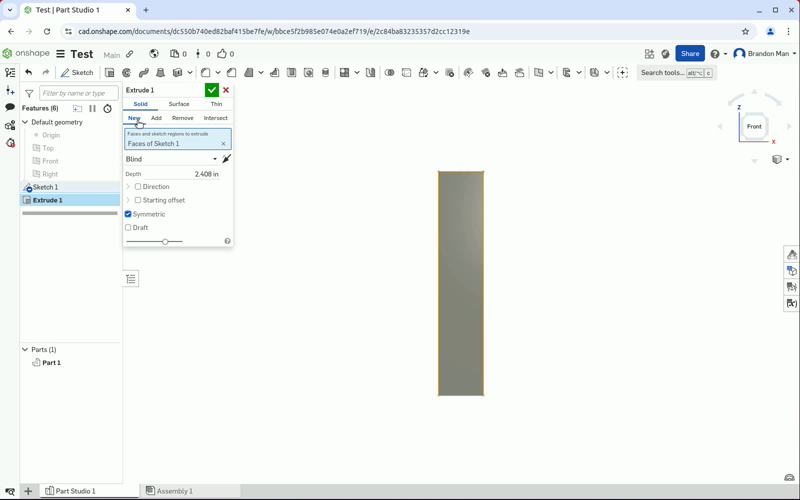
key(enter)
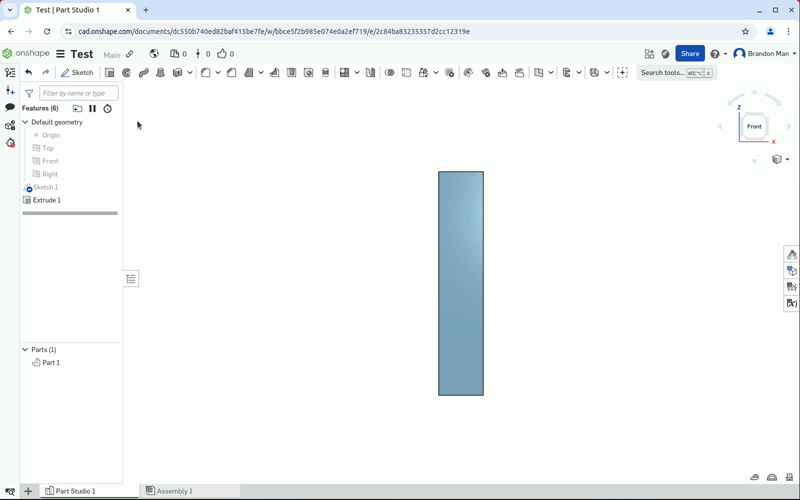
key(shift+h)
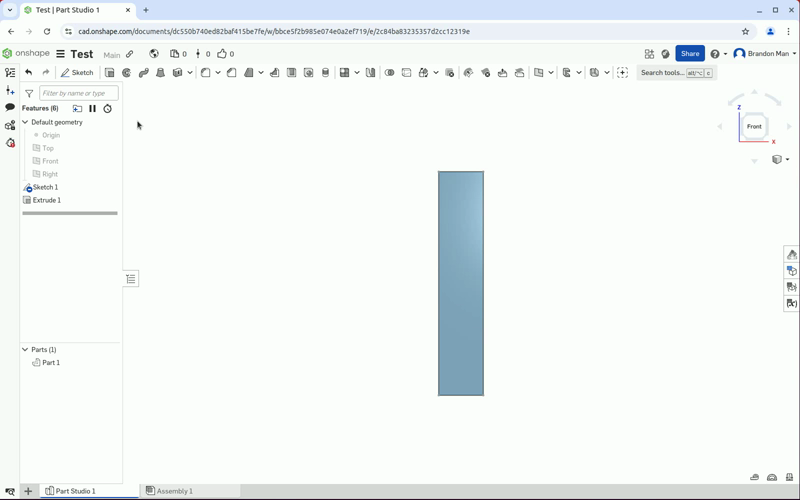
key(shift+h)
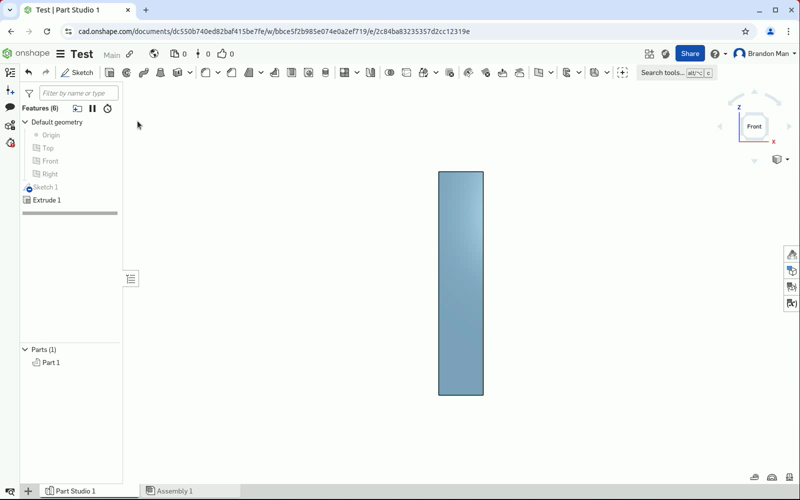
mouse_move(73, 189)
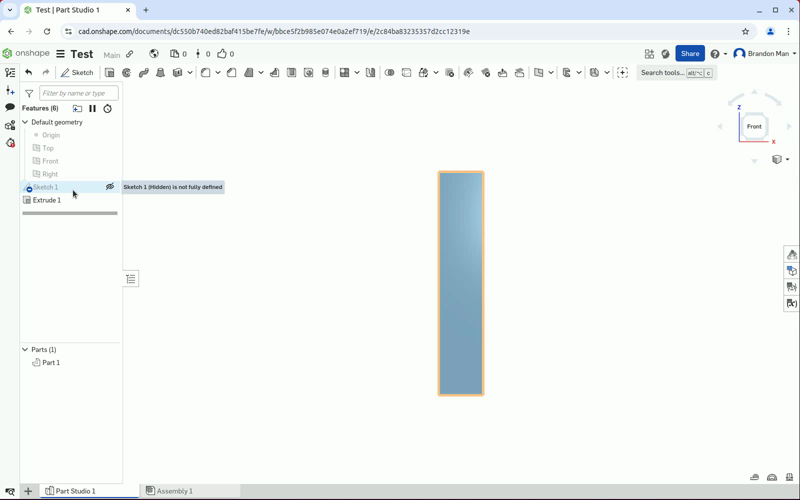
click(73, 189)
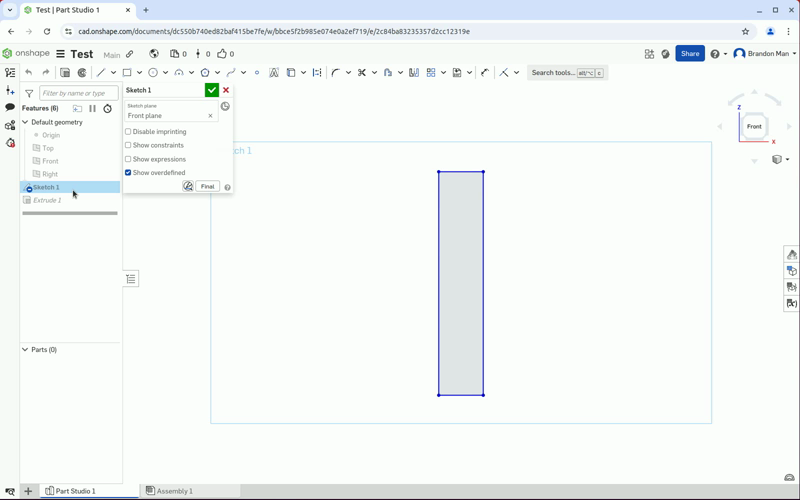
mouse_move(229, 92)
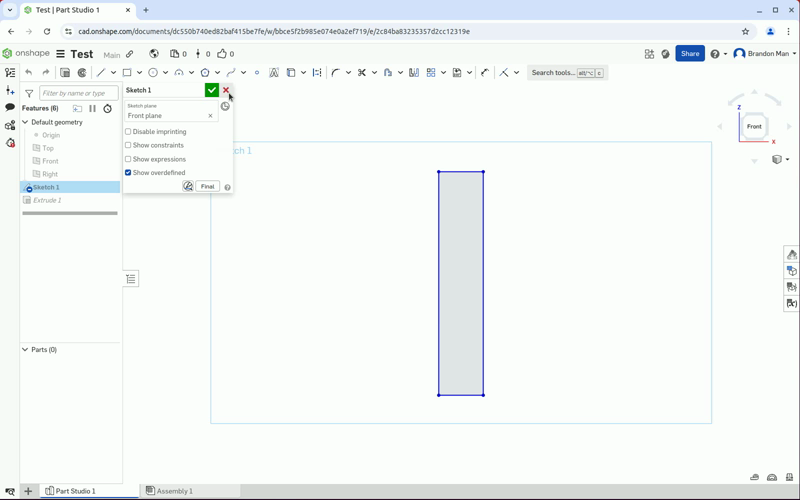
click(229, 92)
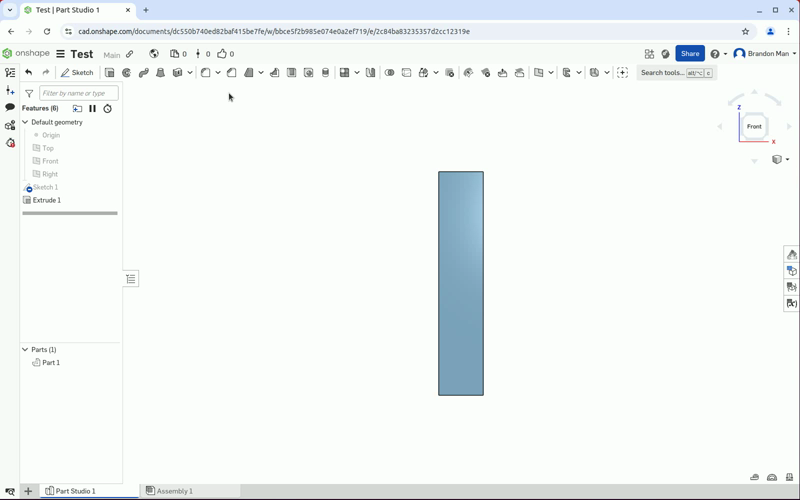
mouse_move(541, 75)
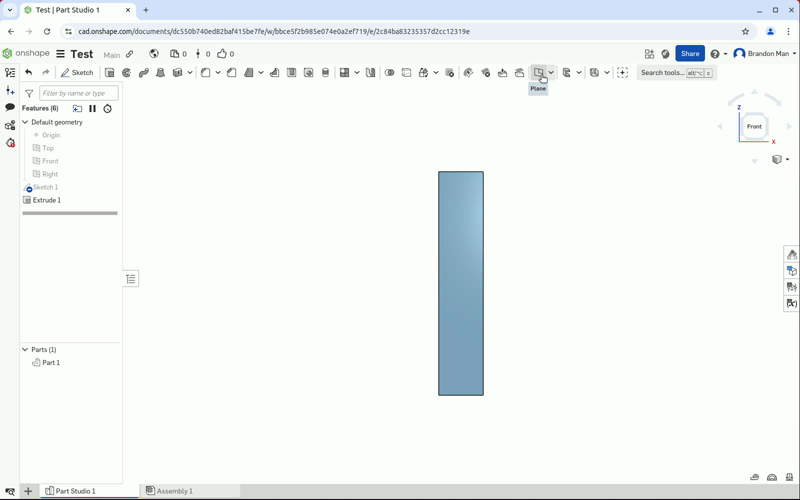
click(541, 75)
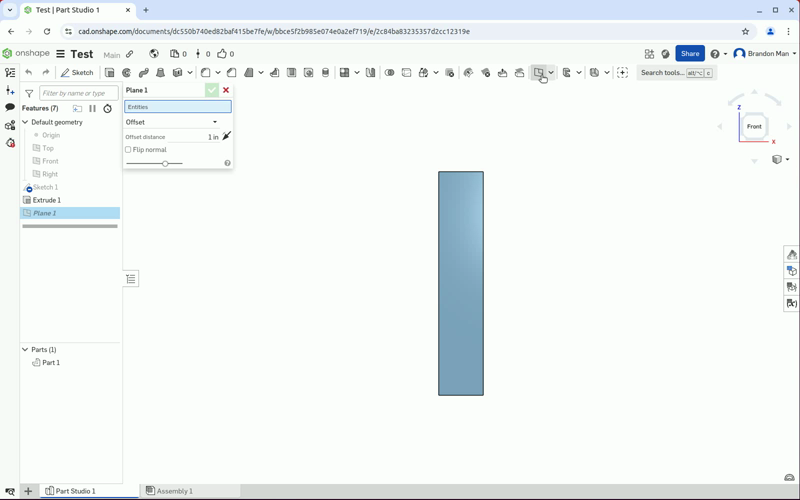
mouse_move(73, 163)
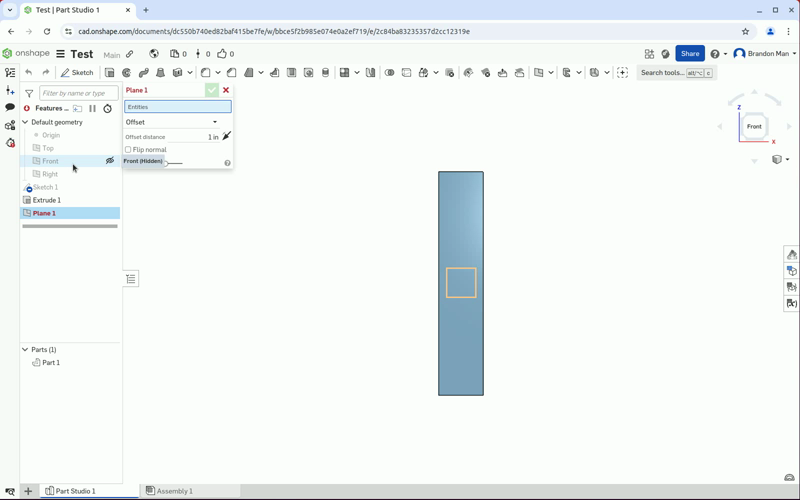
click(73, 163)
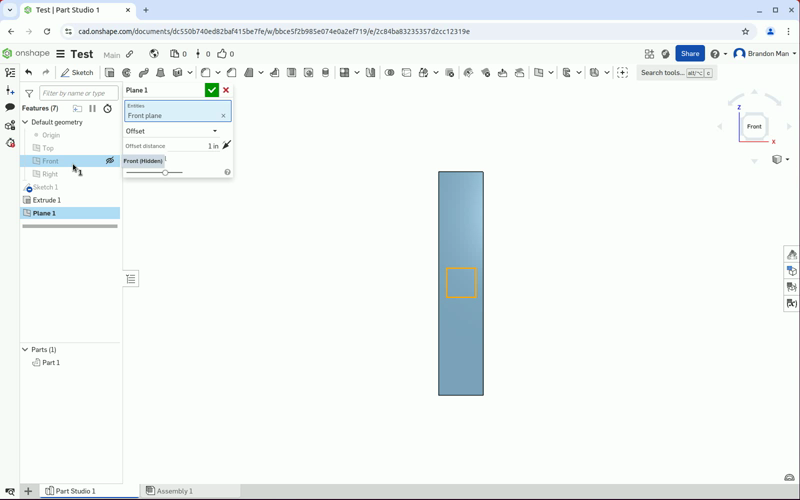
key(tab, 2)
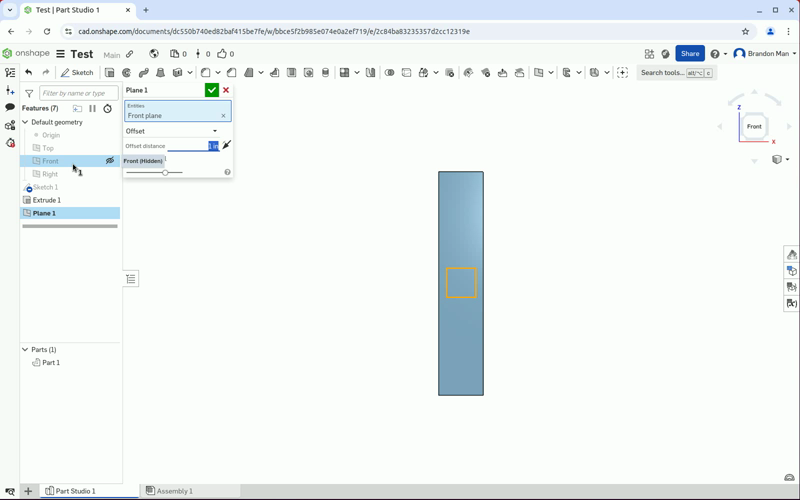
text(1.202)
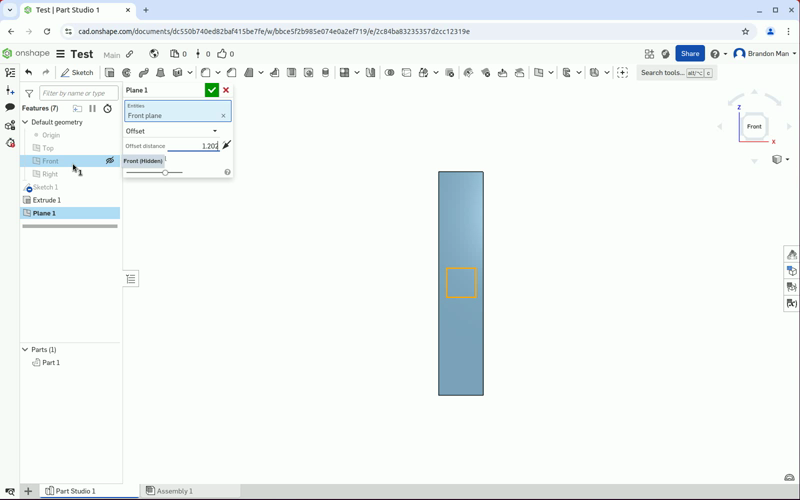
key(enter, 2)
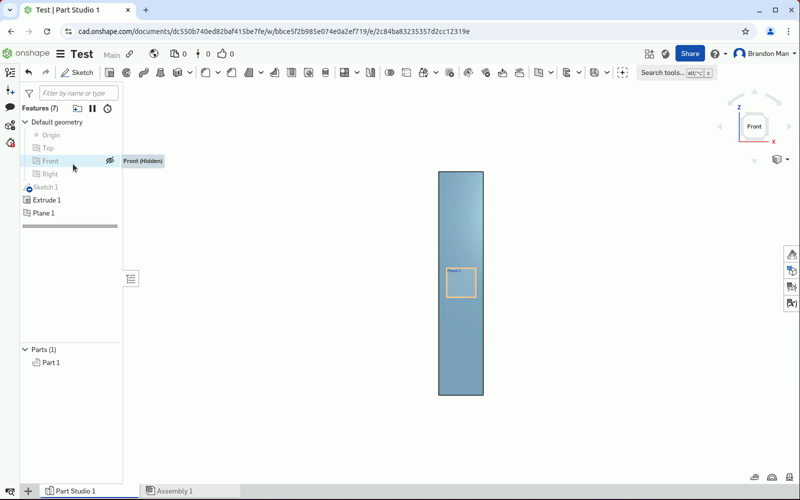
key(shift+s)
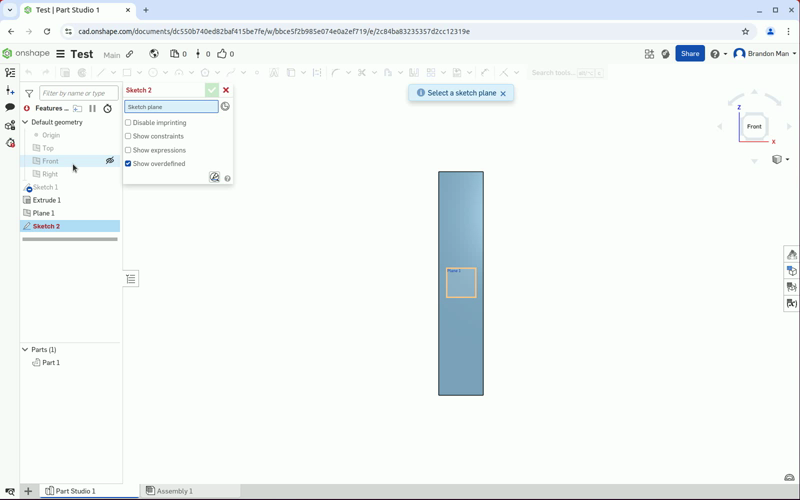
mouse_move(73, 215)
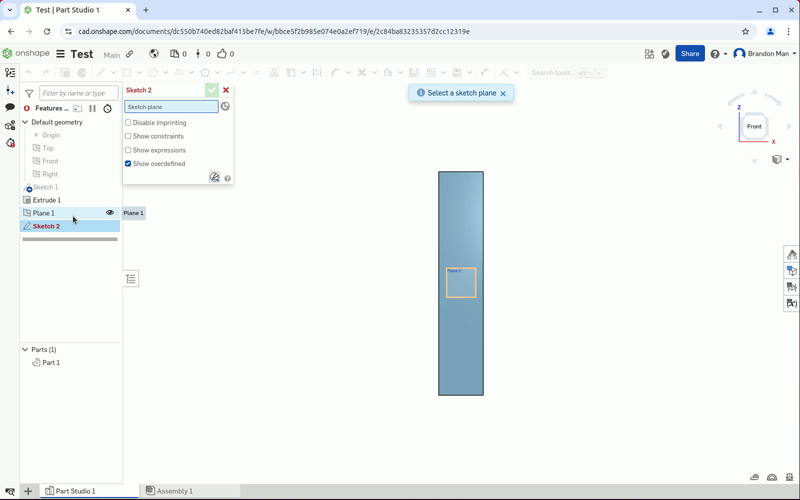
click(73, 215)
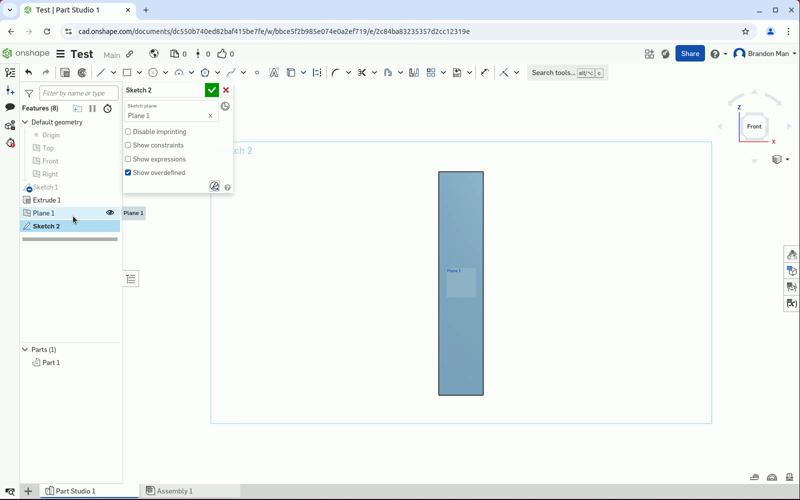
mouse_move(73, 352)
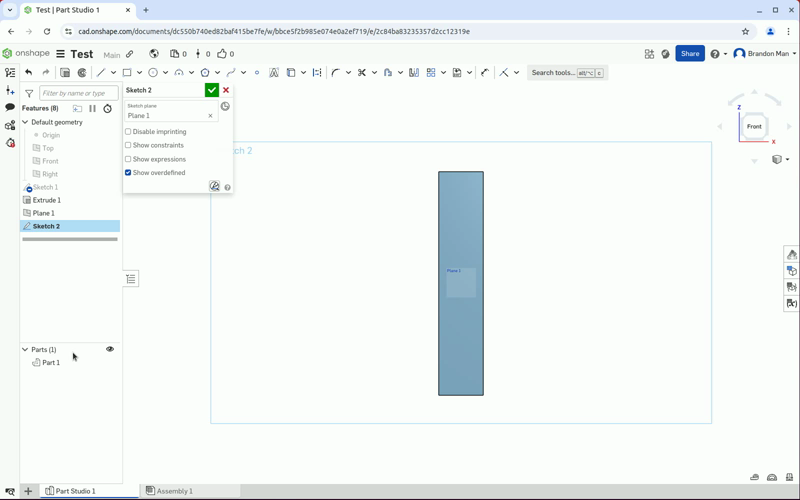
key(y)
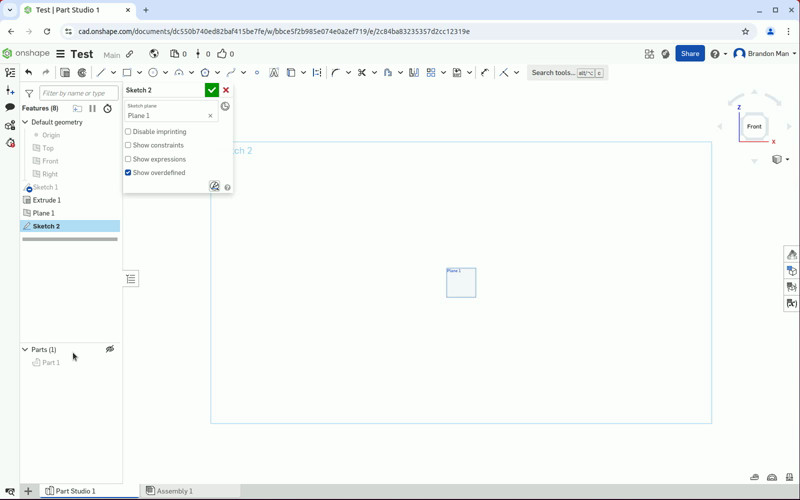
key(c)
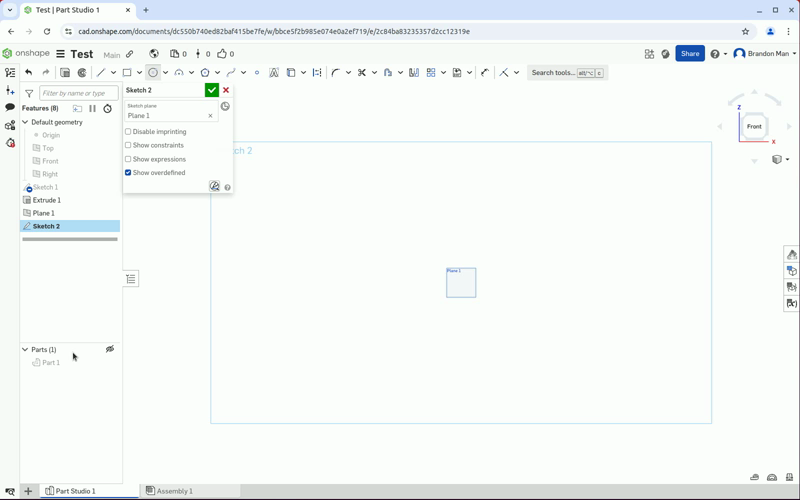
key_down(shift)
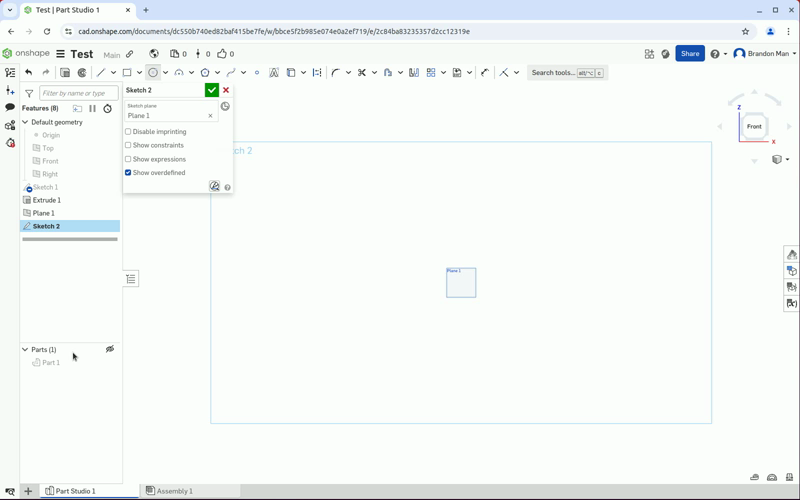
mouse_move(461, 282)
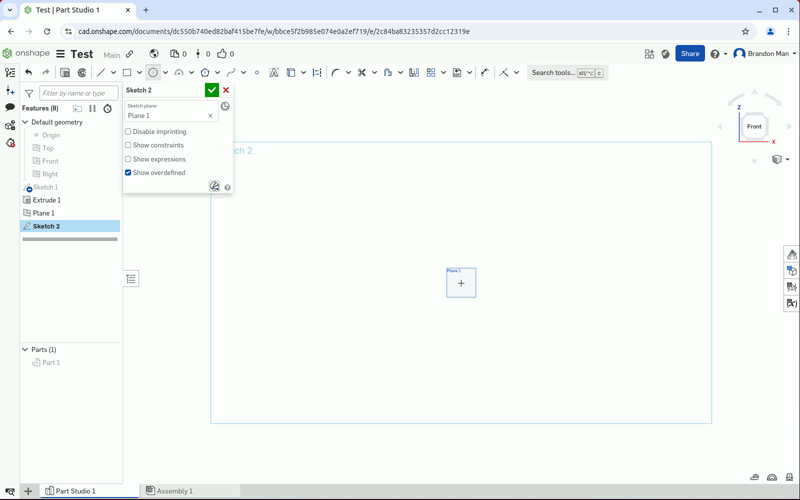
click(461, 282)
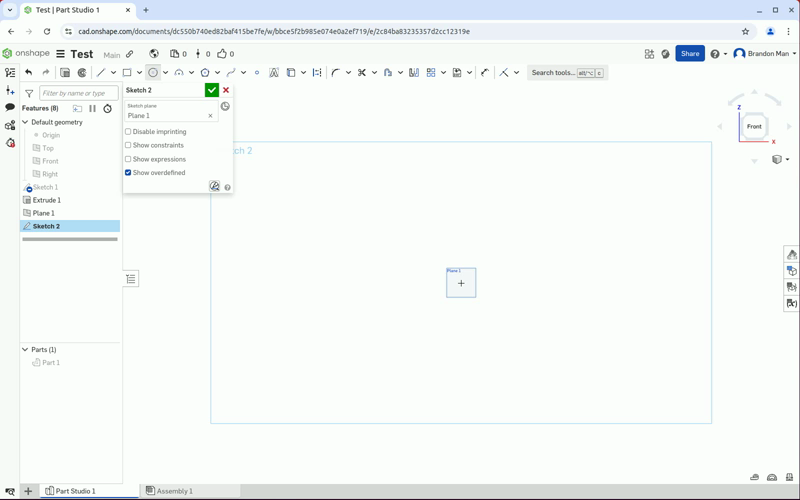
key_up(shift)
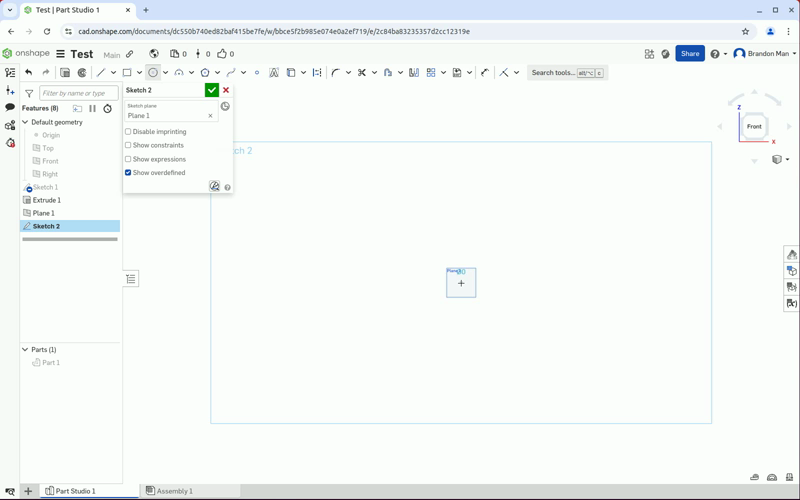
mouse_move(476, 282)
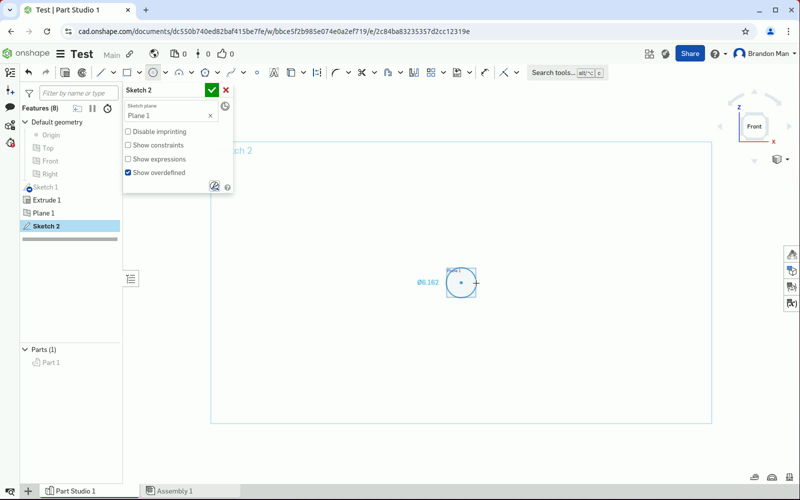
click(476, 282)
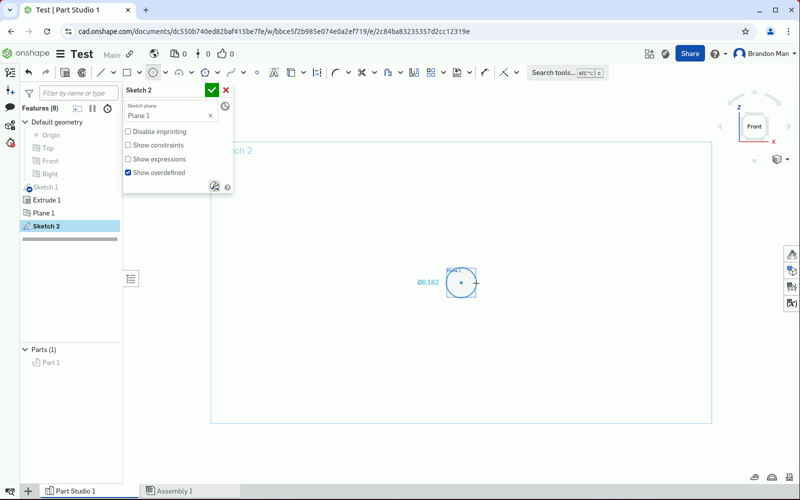
key(esc)
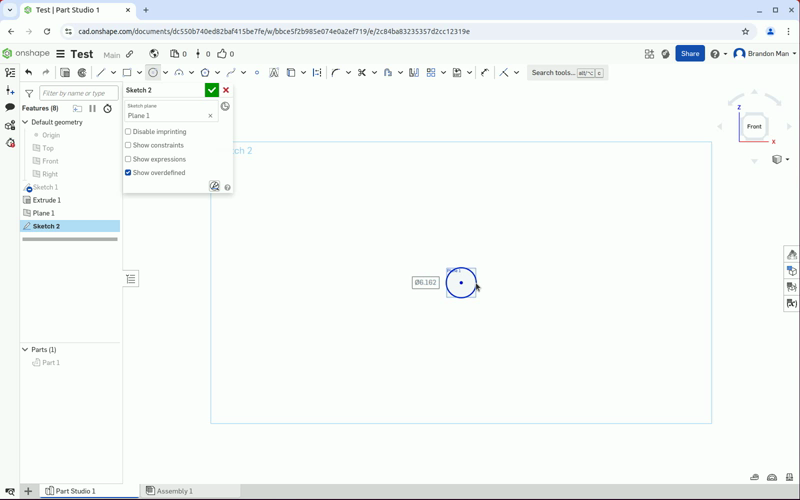
mouse_move(450, 280)
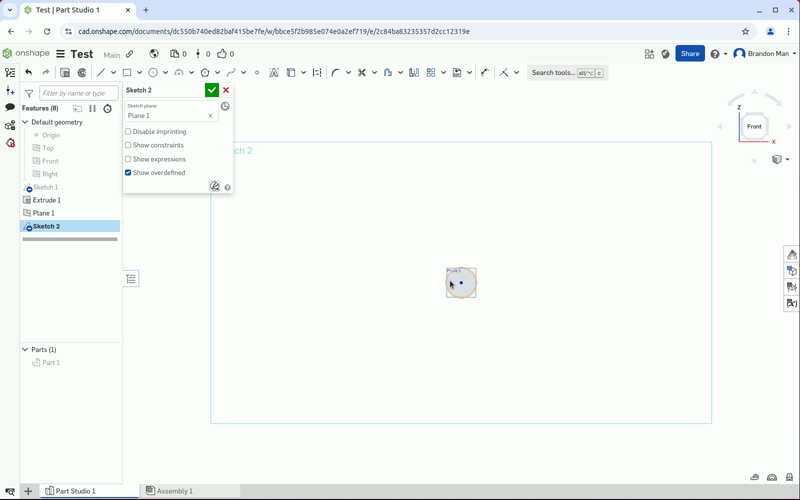
scroll(6)
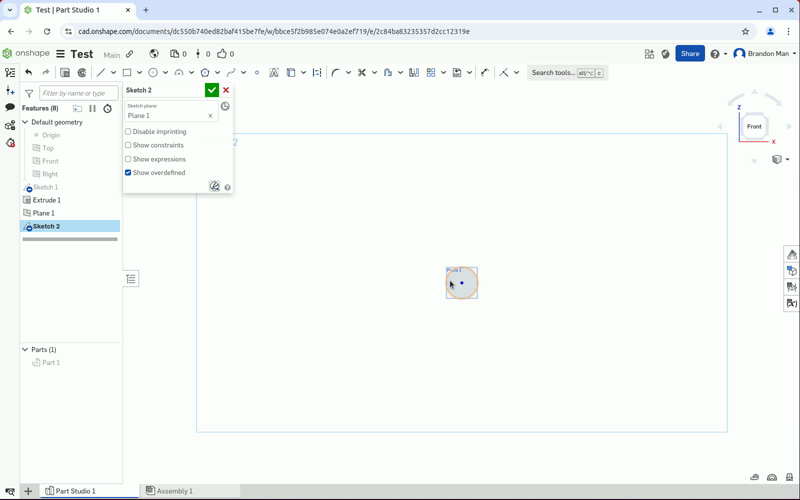
scroll(6)
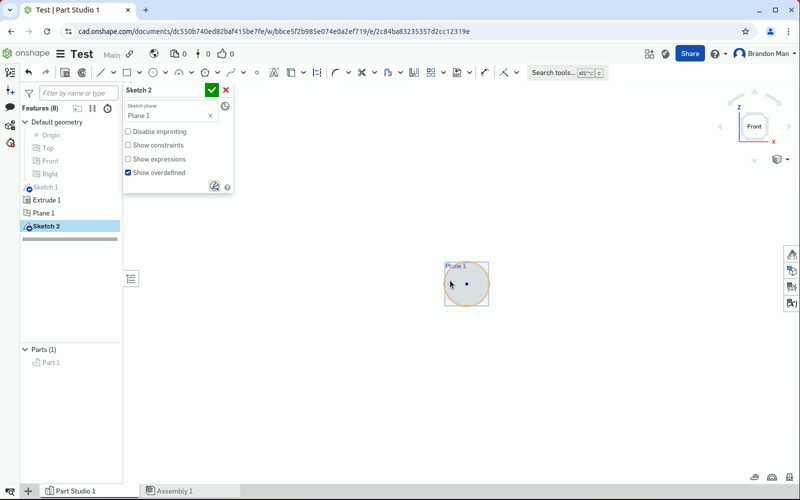
scroll(6)
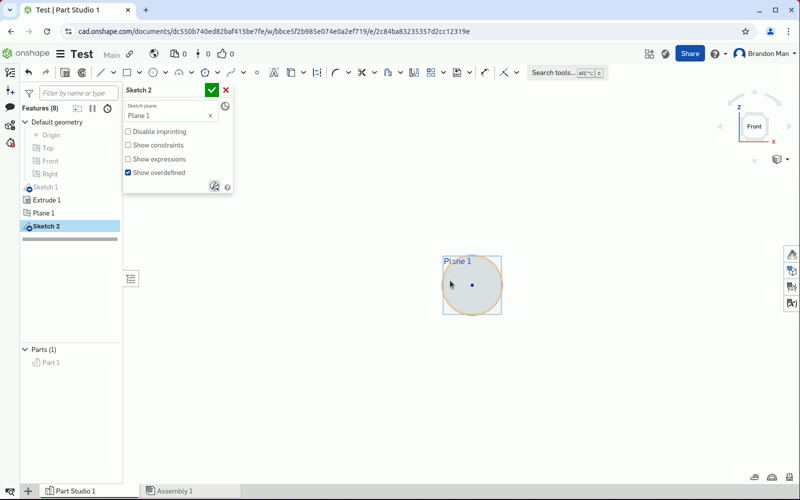
scroll(6)
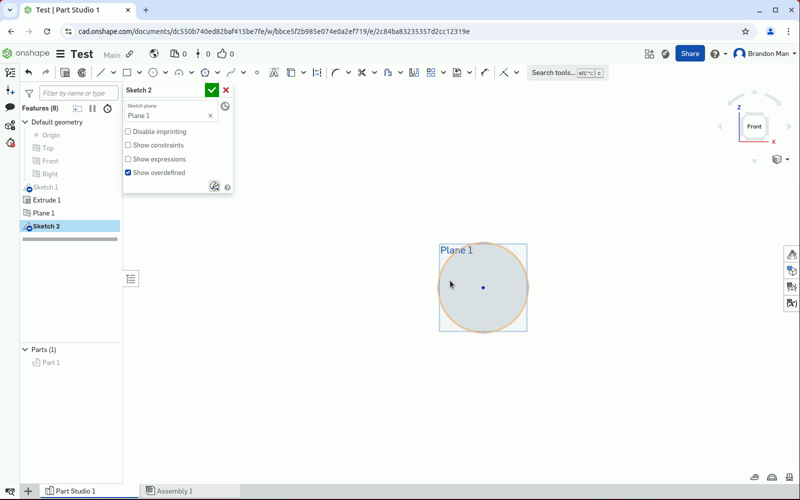
scroll(6)
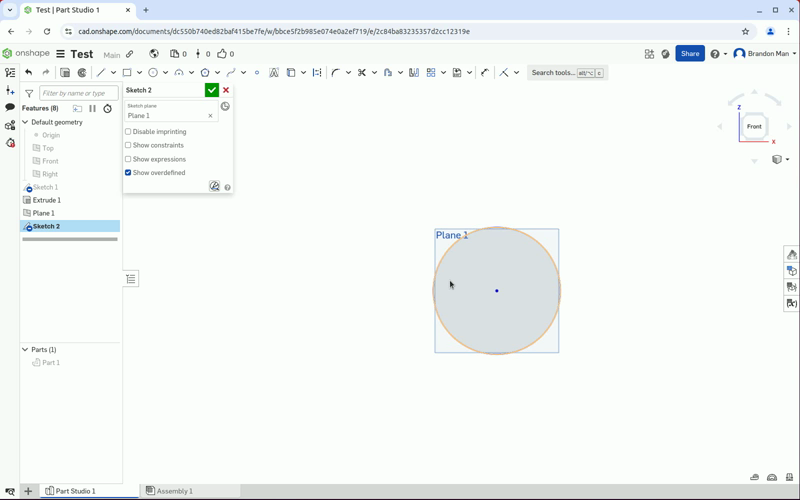
scroll(6)
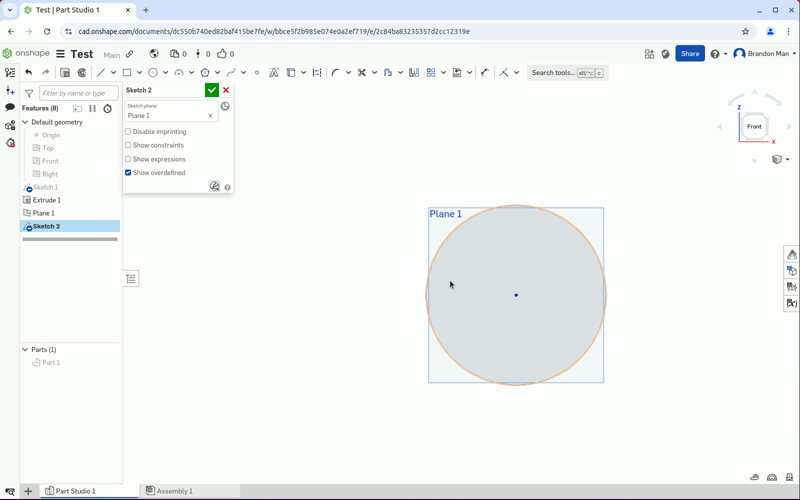
scroll(6)
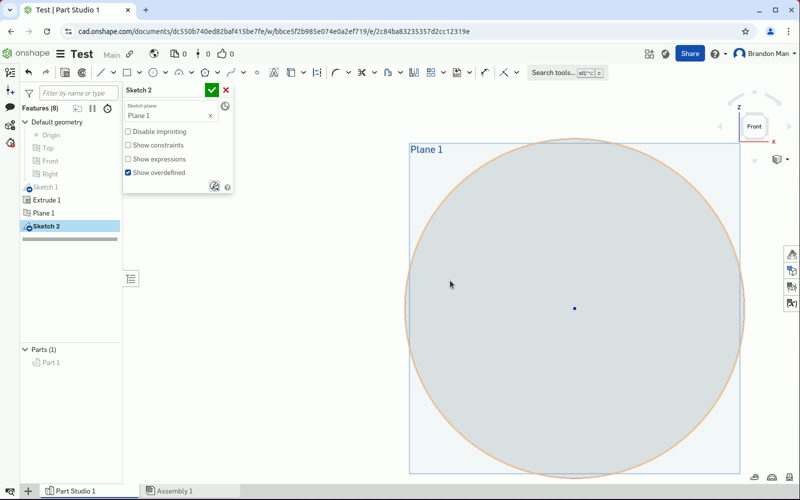
click(450, 280)
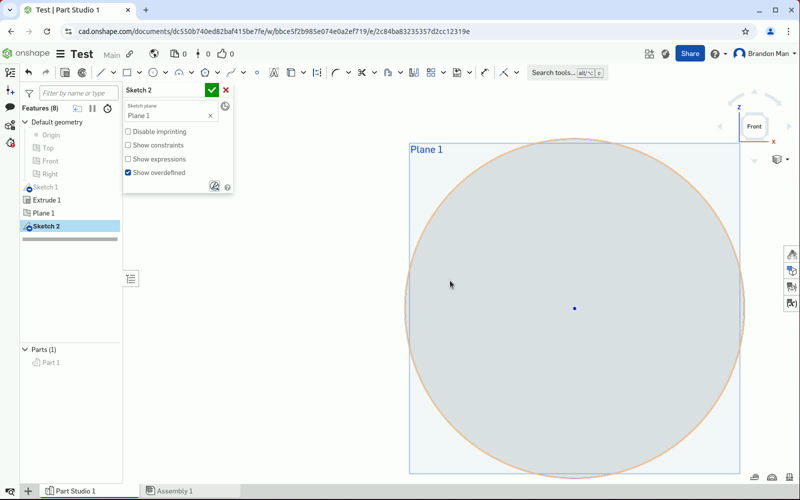
scroll(-6)
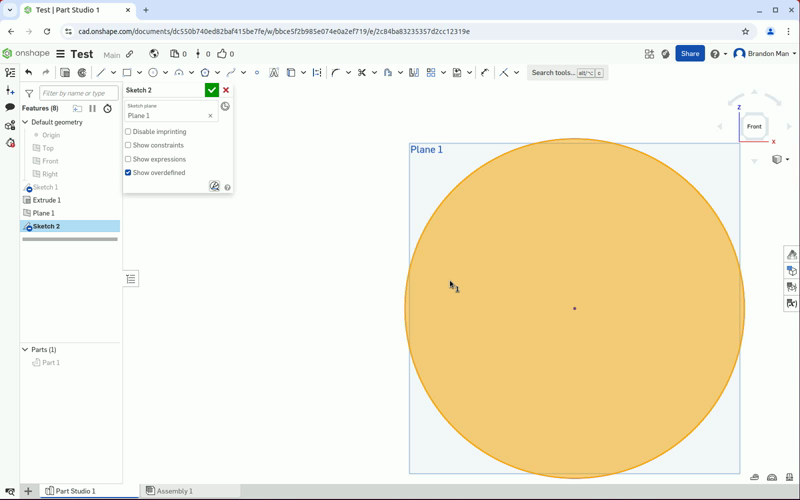
scroll(-6)
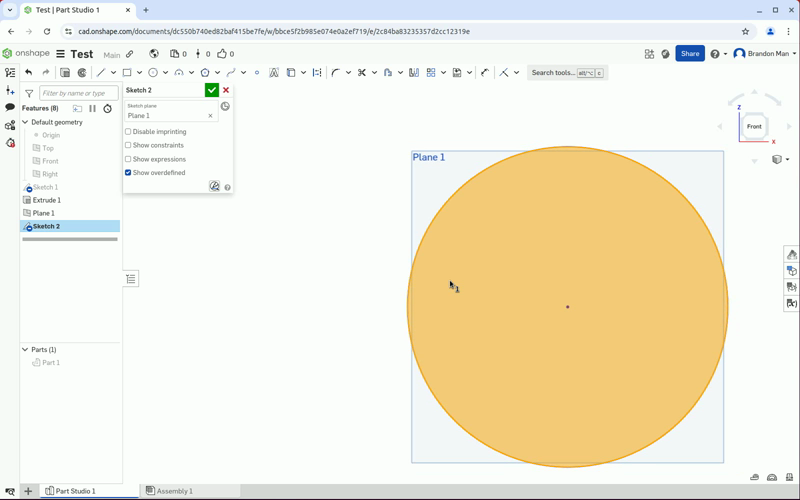
scroll(-6)
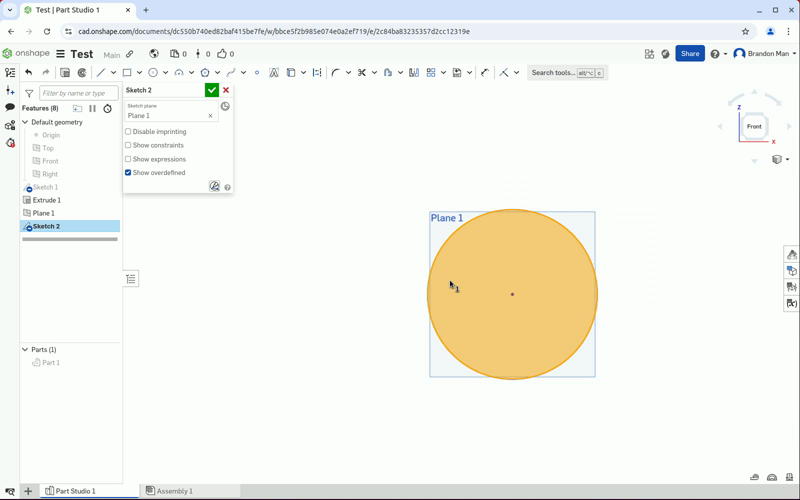
scroll(-6)
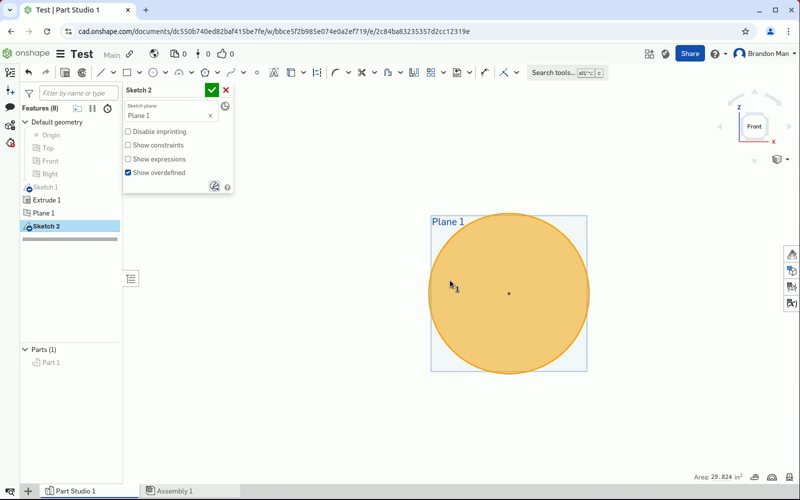
scroll(-6)
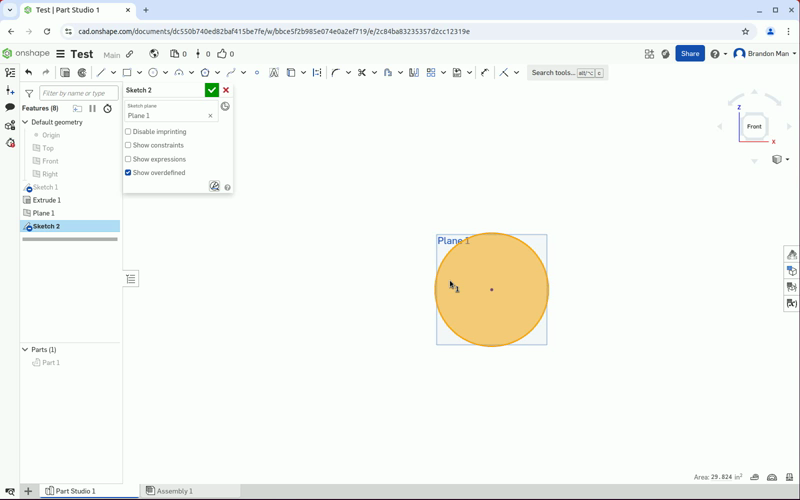
scroll(-6)
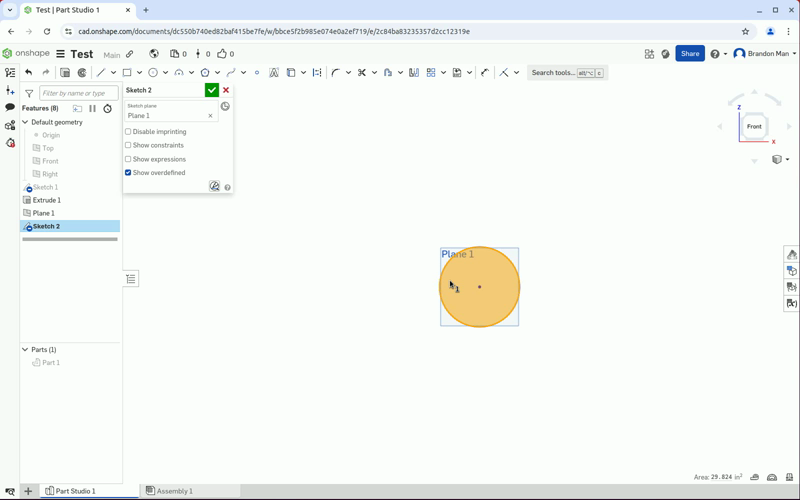
scroll(-6)
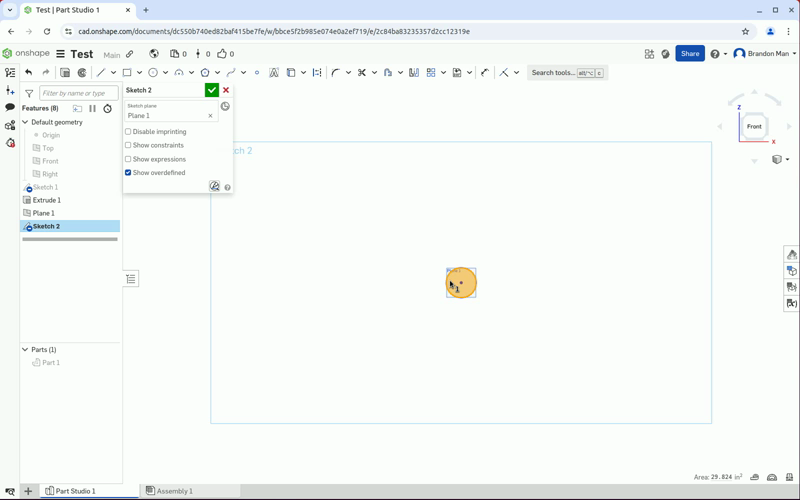
mouse_move(73, 352)
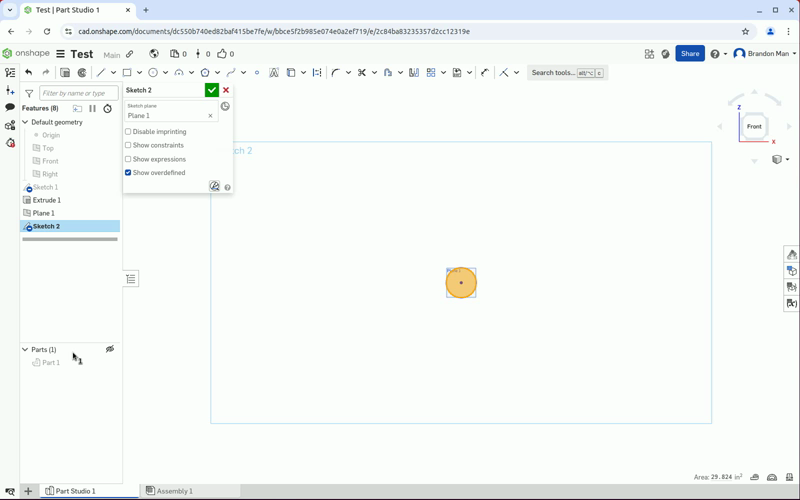
key(shift+y)
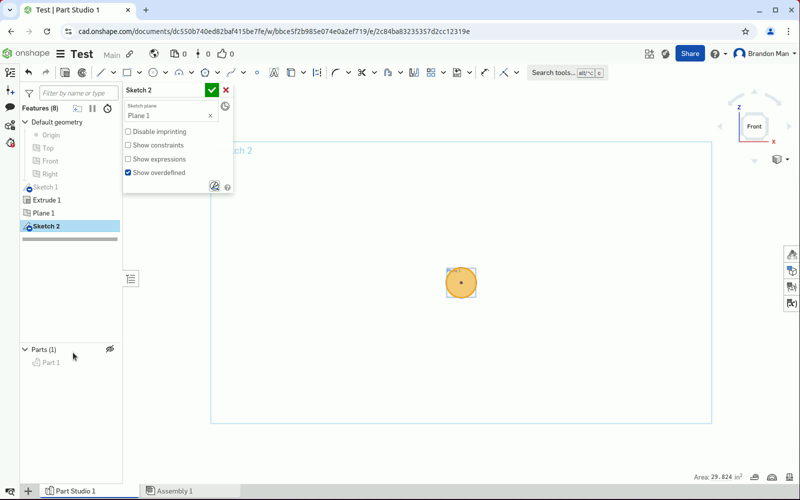
key(shift+e)
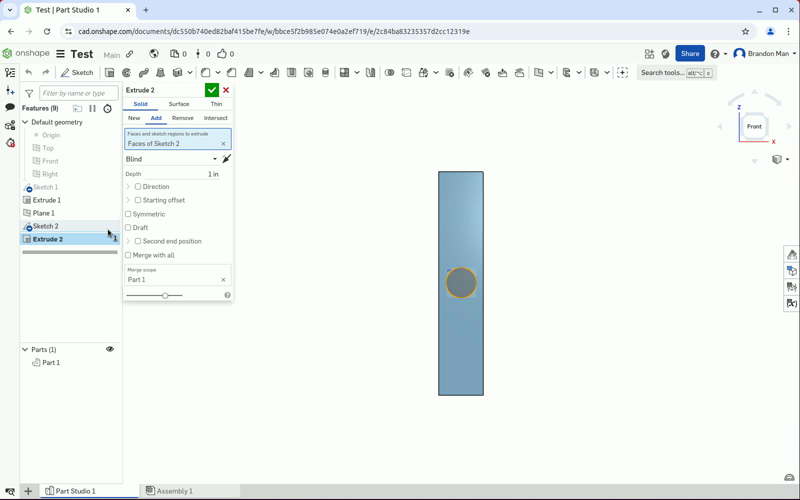
mouse_move(143, 106)
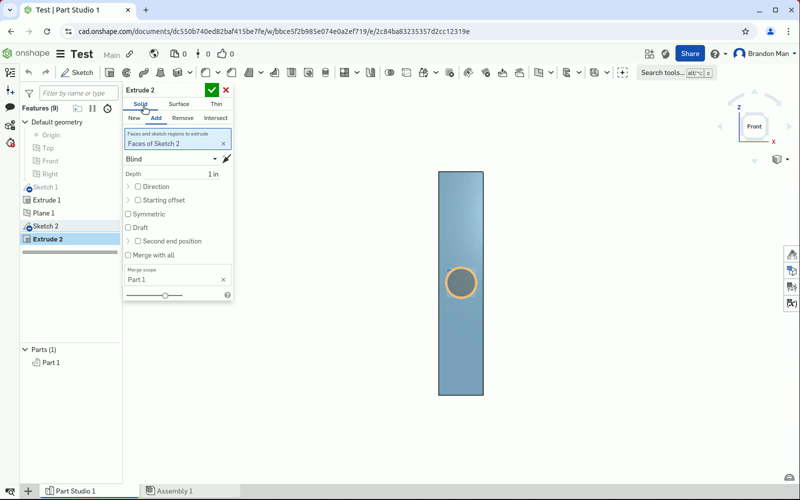
click(143, 106)
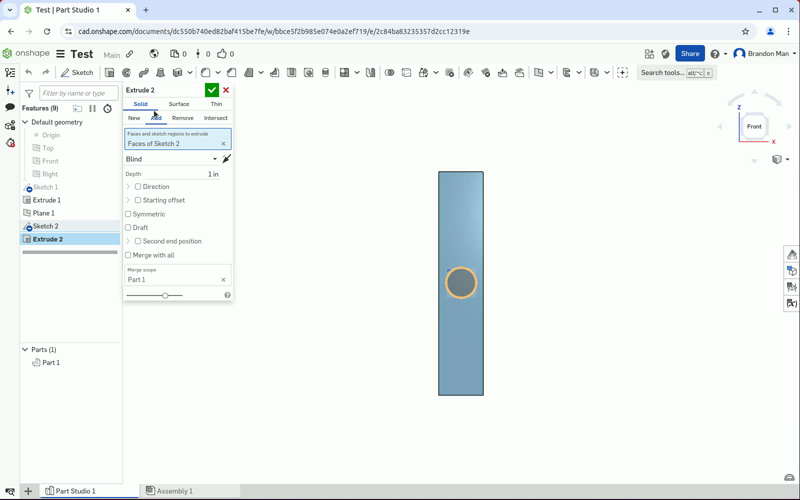
mouse_move(186, 120)
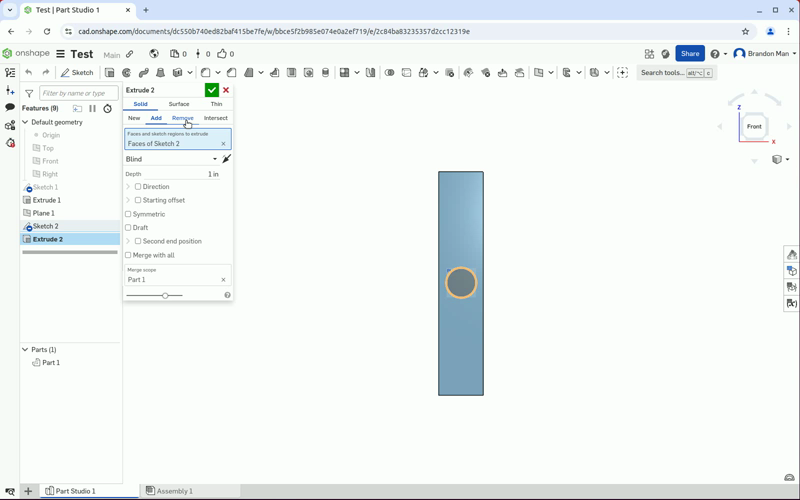
click(186, 120)
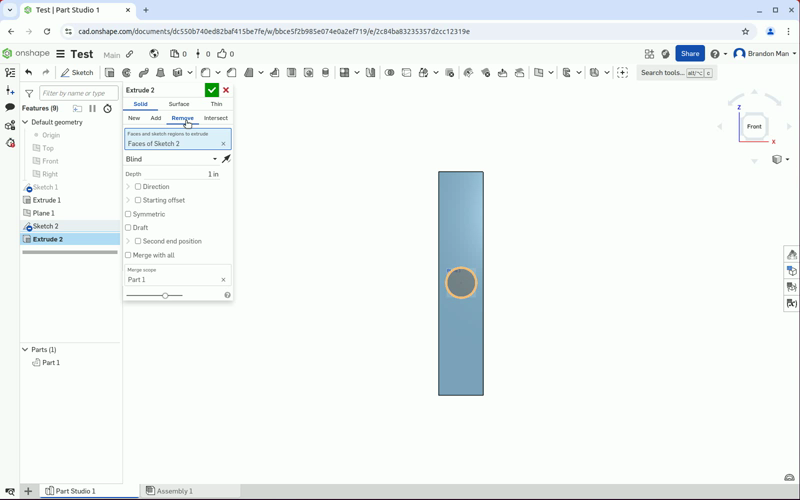
key(tab, 4)
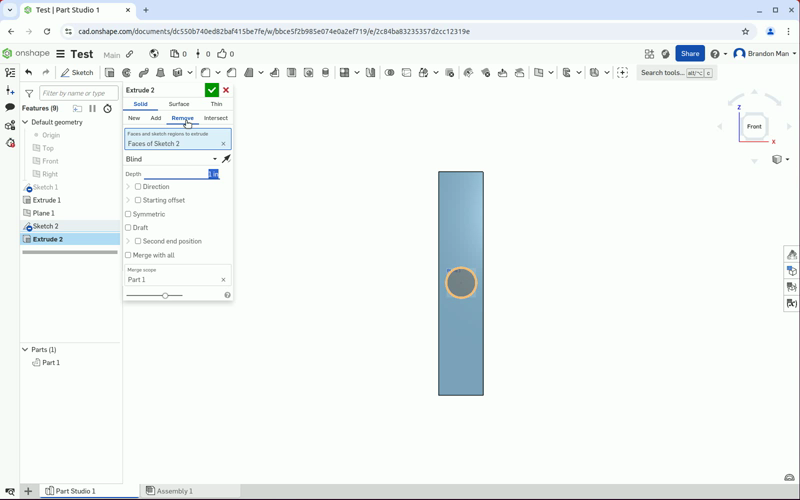
text(2.407)
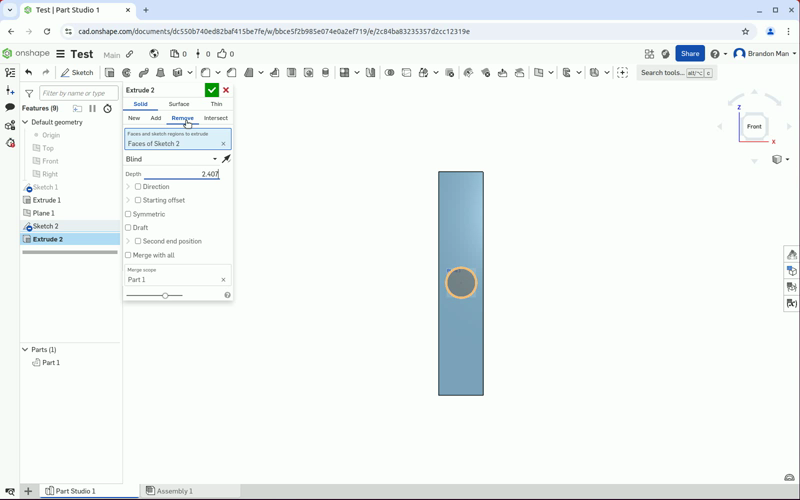
key(tab, 6)
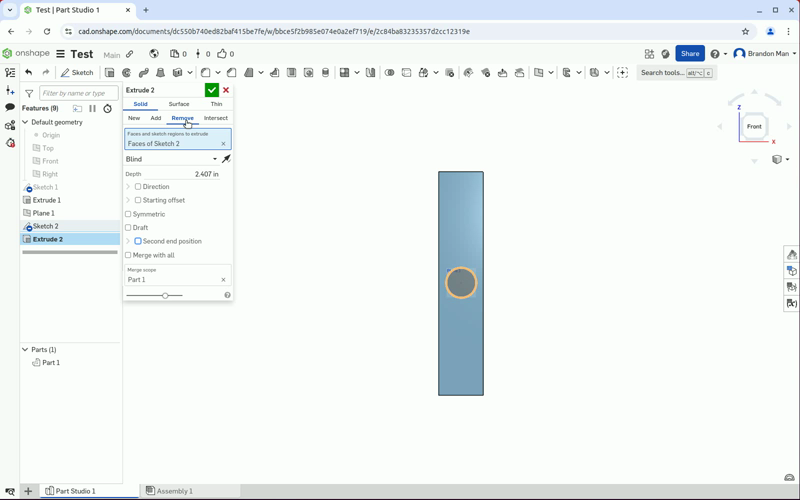
key(space)
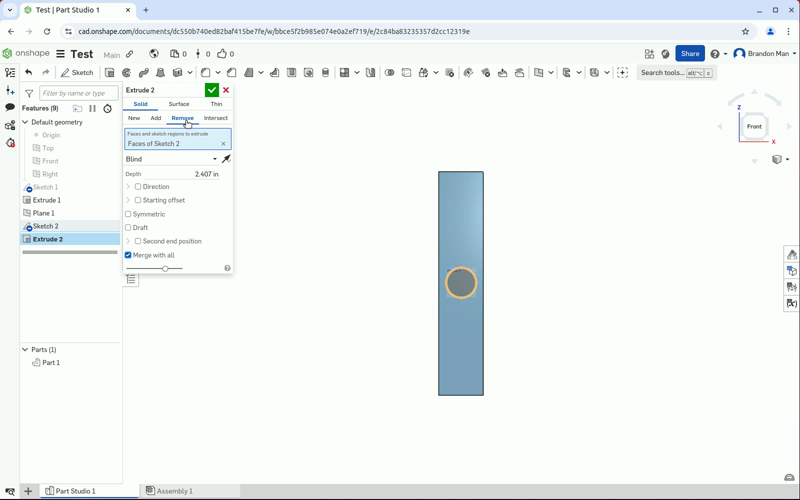
key(enter)
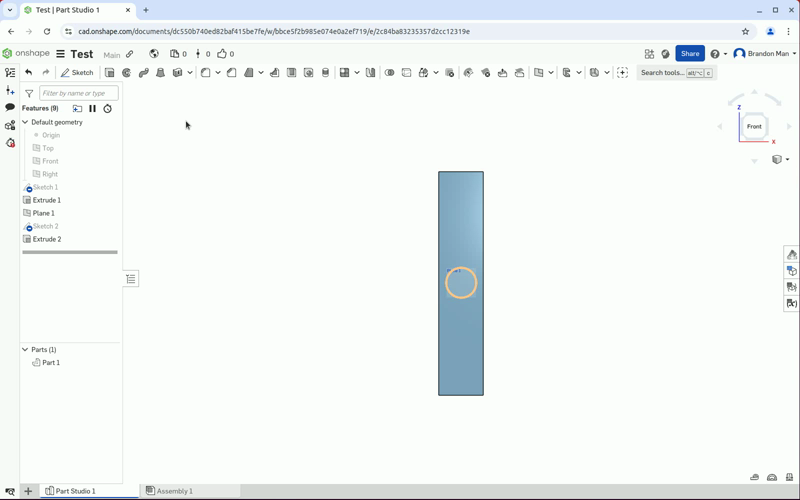
key(shift+h)
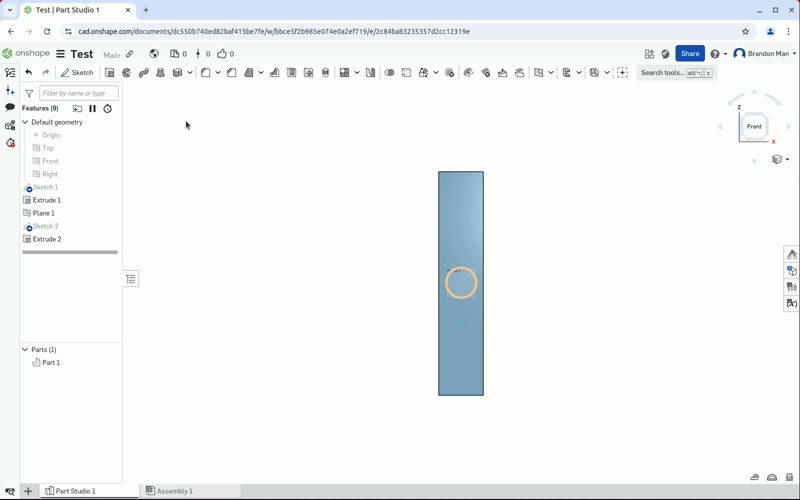
key(shift+h)
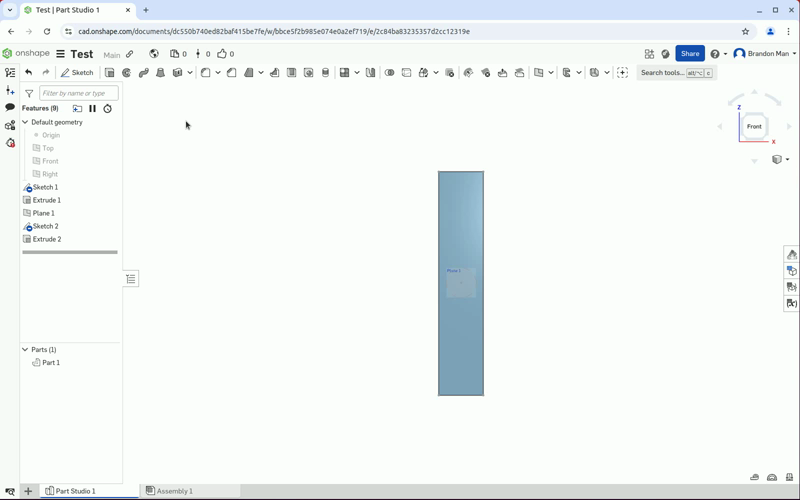
key(shift+7)
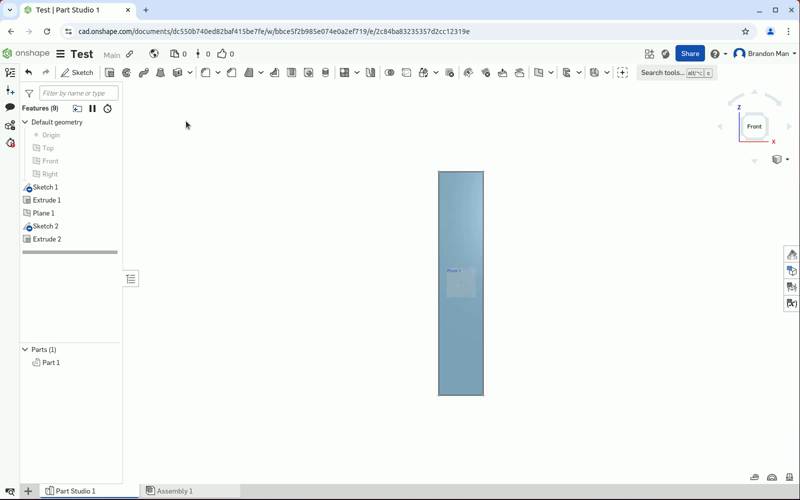
key(left, 2)
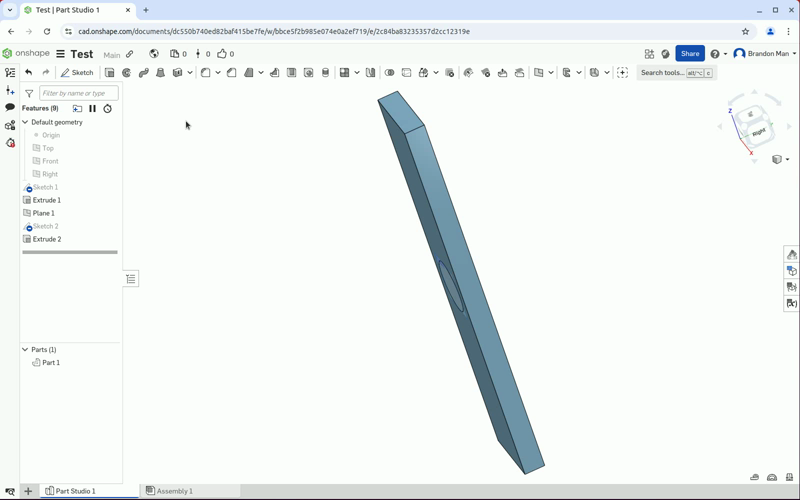
key(down, 2)
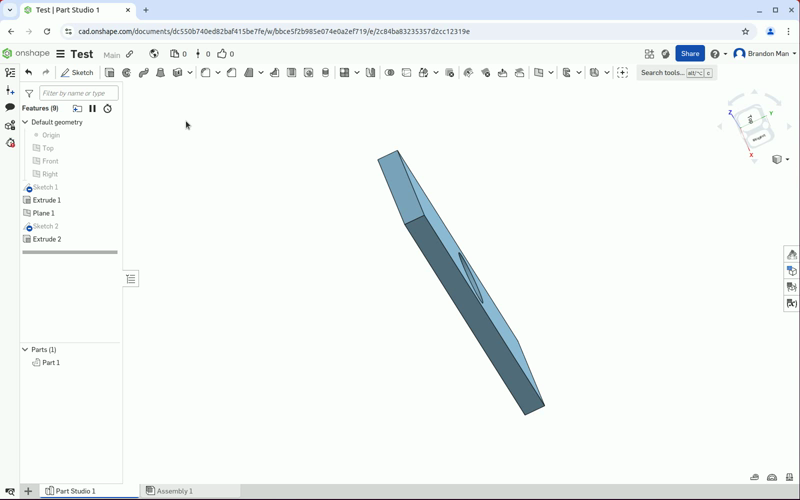
key(up, 2)
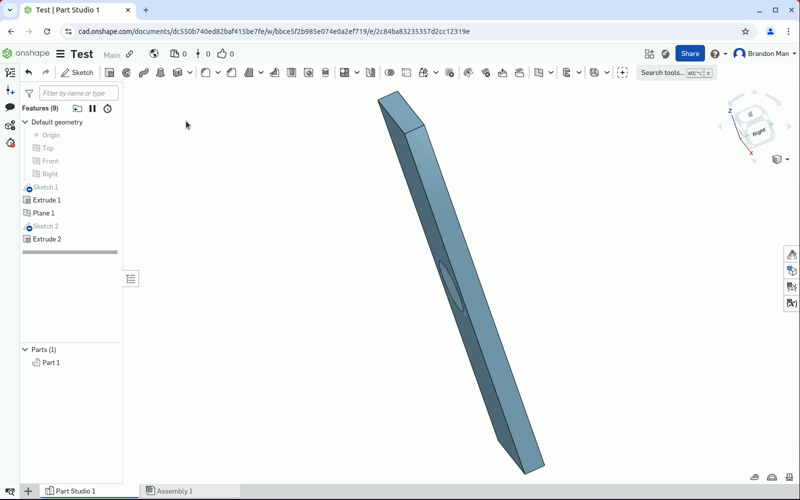
key(right, 2)
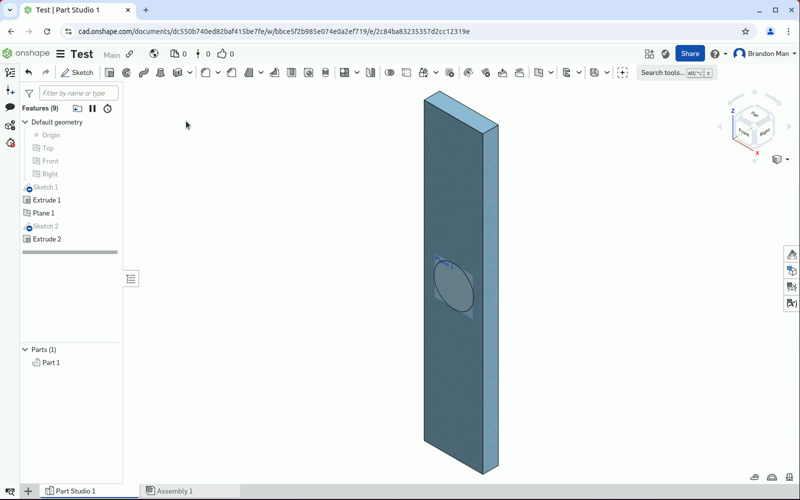
mouse_move(73, 189)
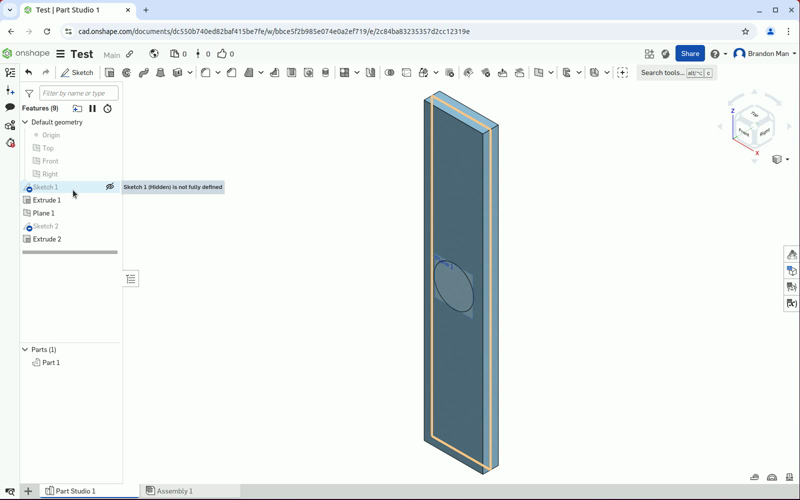
click(73, 189)